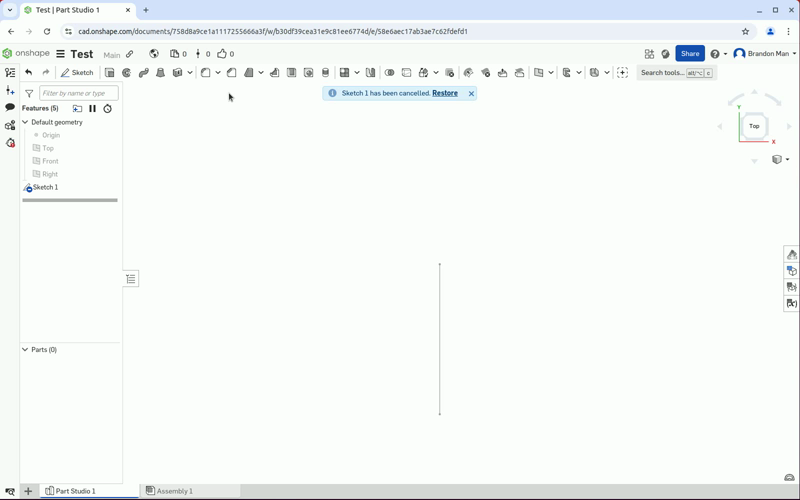
key(shift+h)
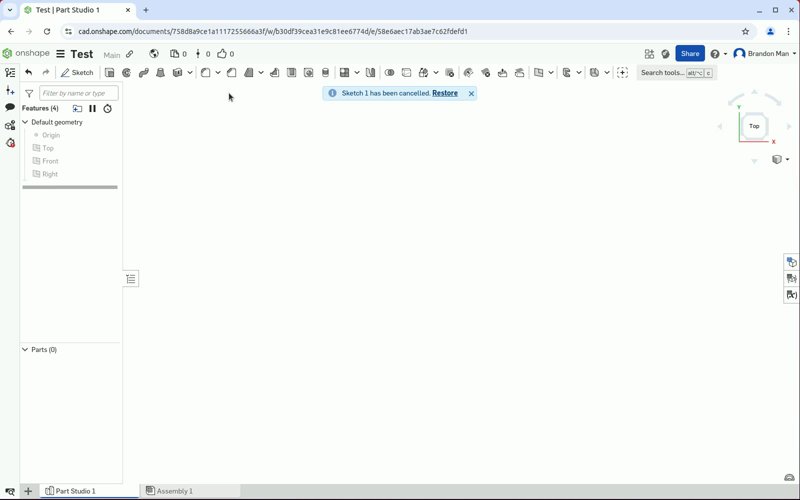
key(shift+s)
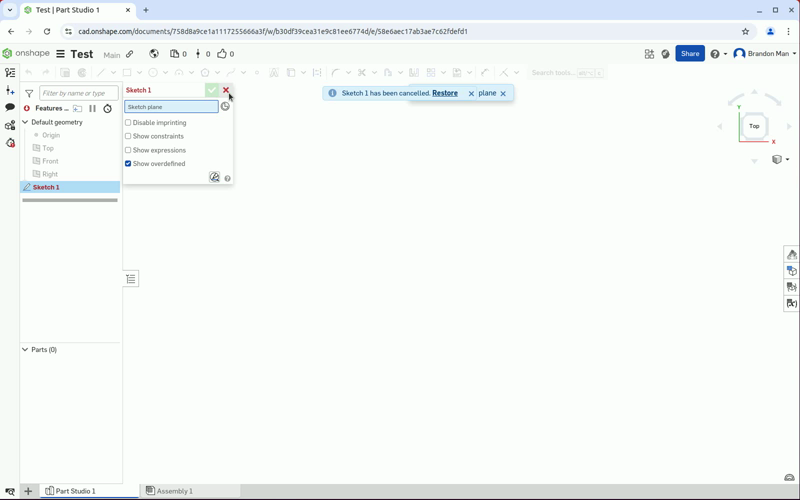
mouse_move(73, 150)
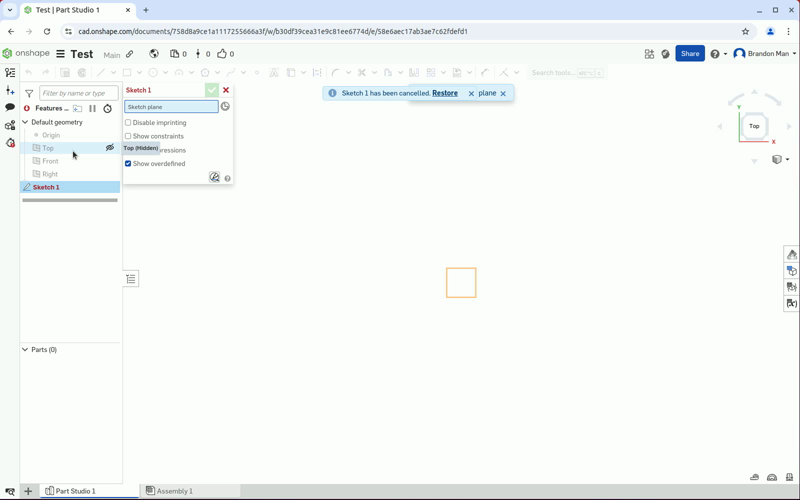
click(73, 150)
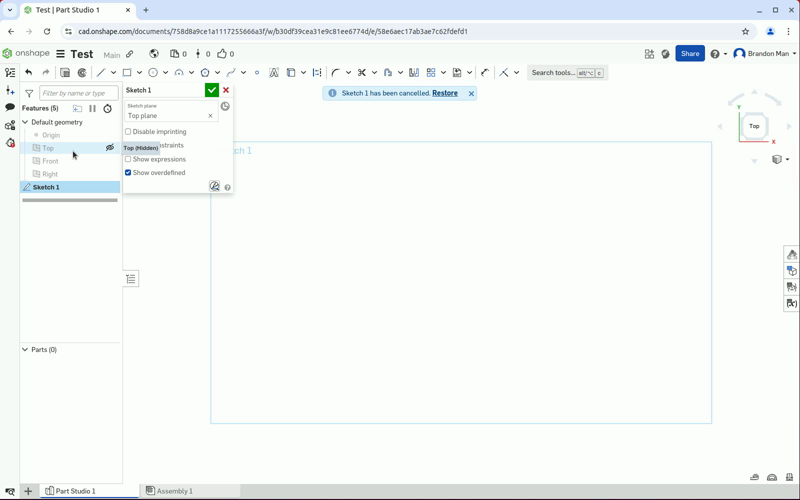
mouse_move(73, 352)
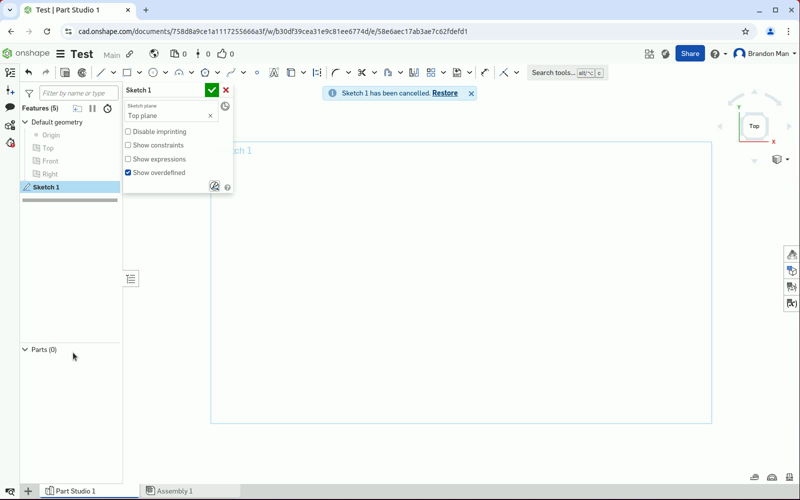
key(y)
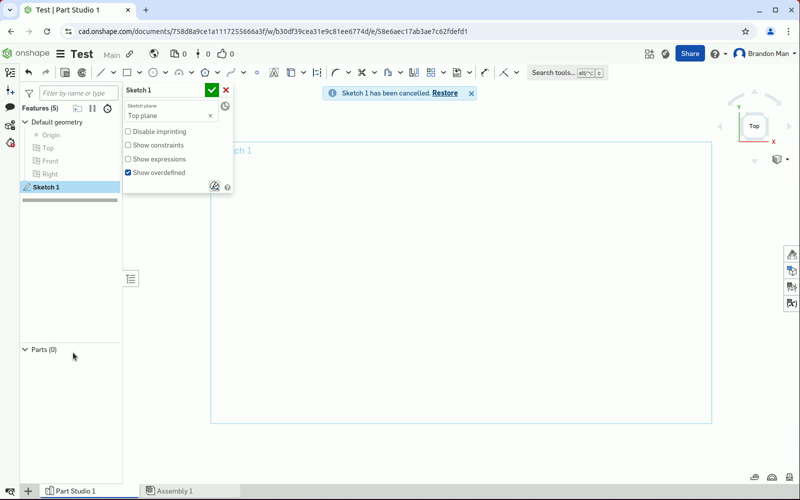
key(l)
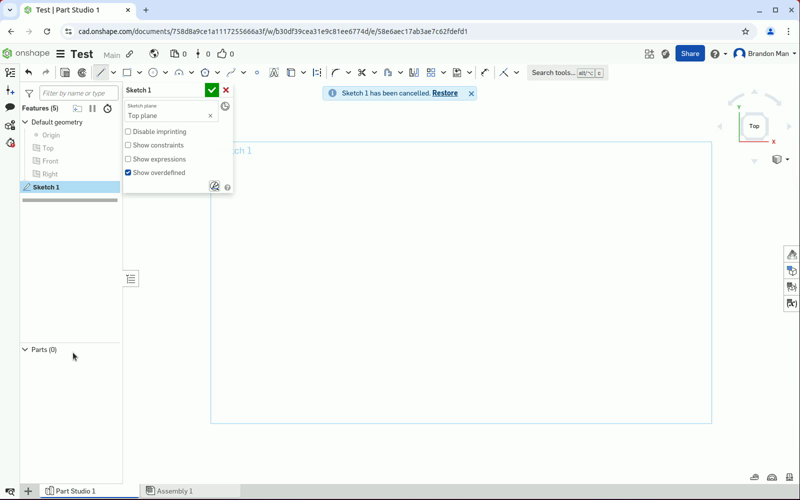
key_down(shift)
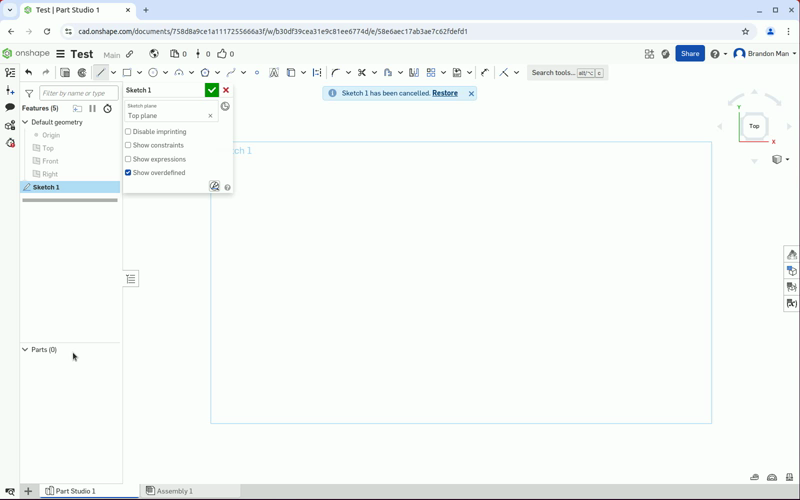
mouse_move(359, 383)
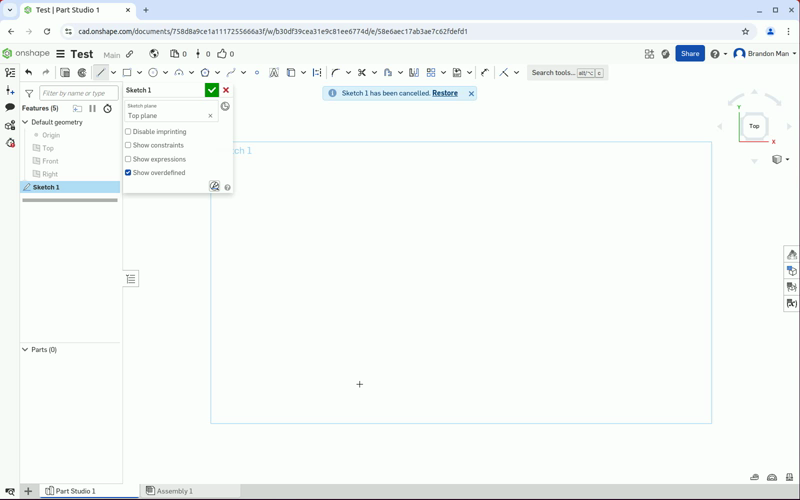
click(359, 383)
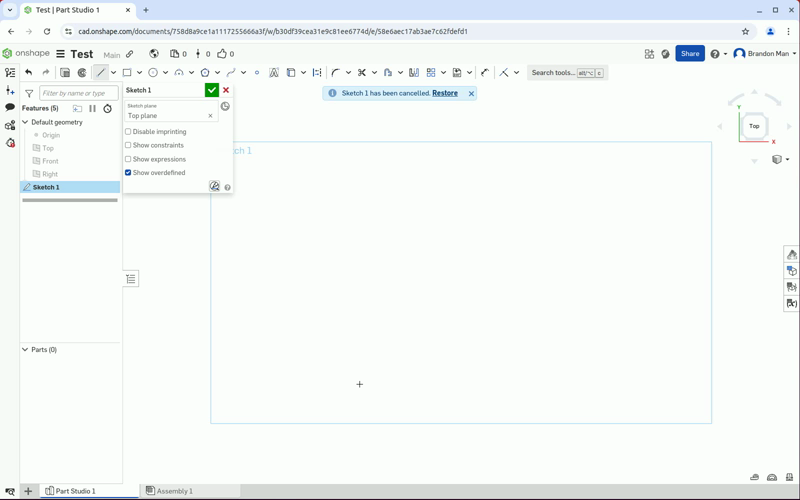
key_up(shift)
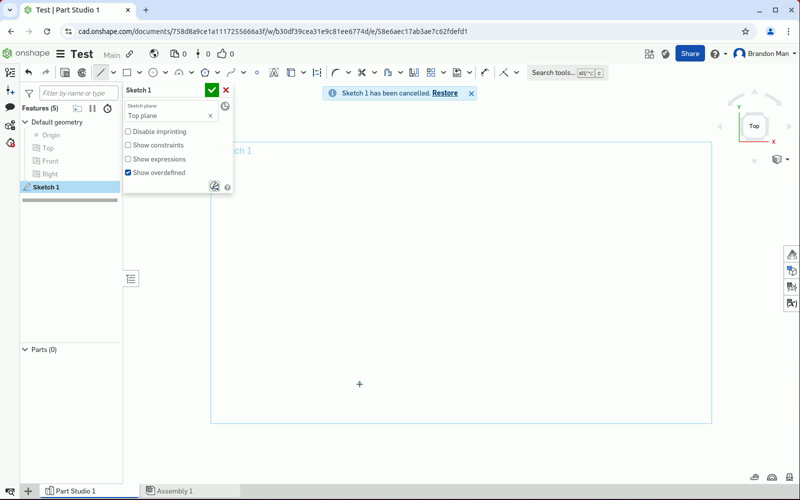
key_down(shift)
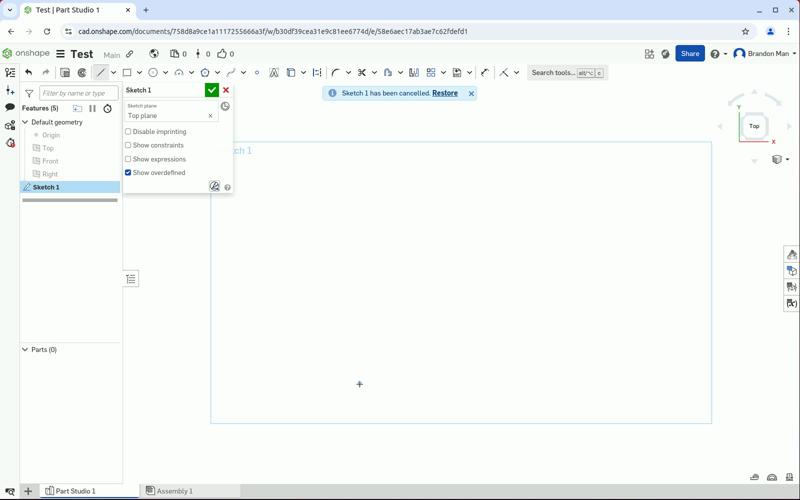
mouse_move(561, 383)
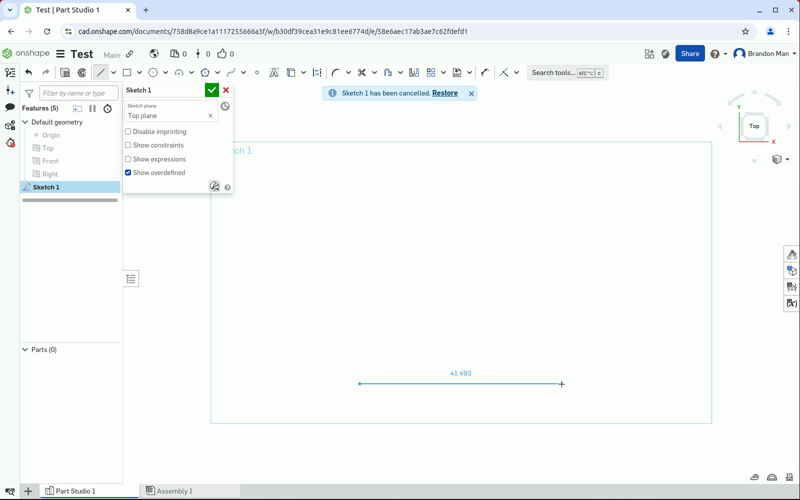
click(561, 383)
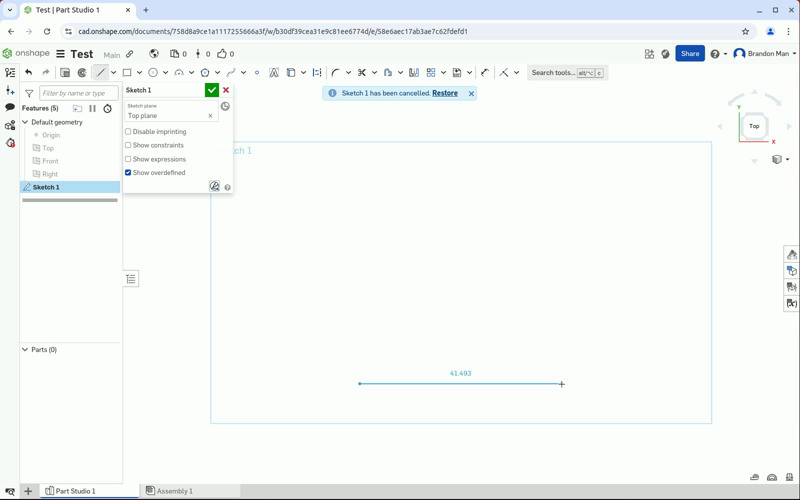
key_up(shift)
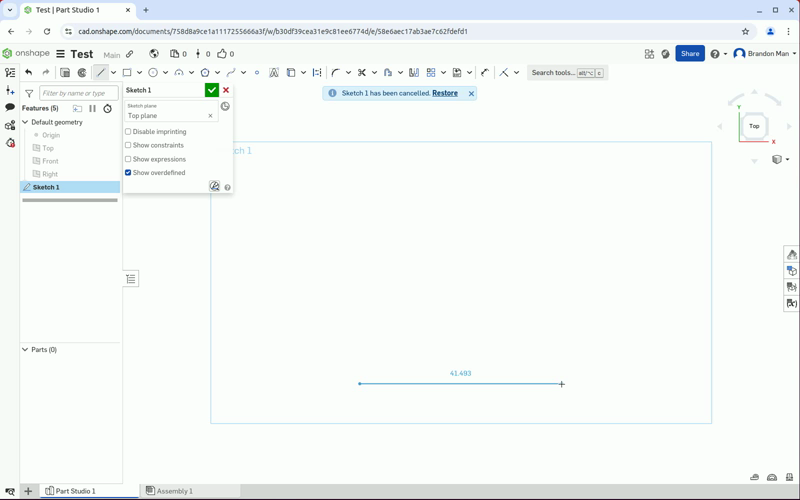
key_down(shift)
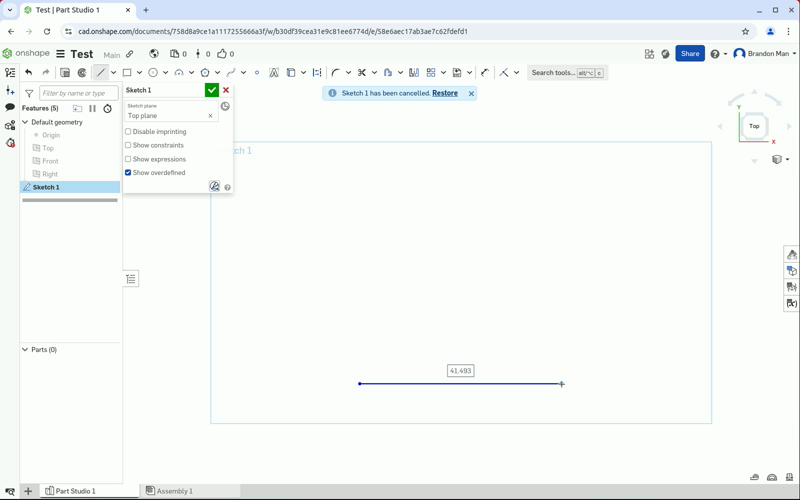
mouse_move(561, 181)
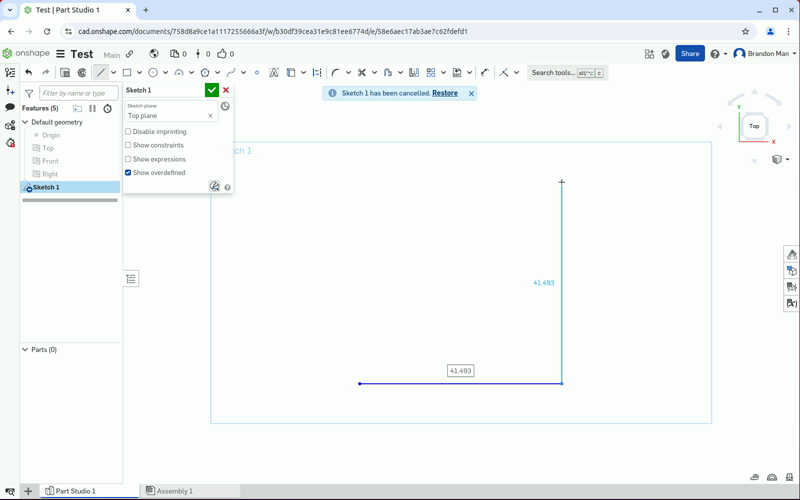
click(561, 181)
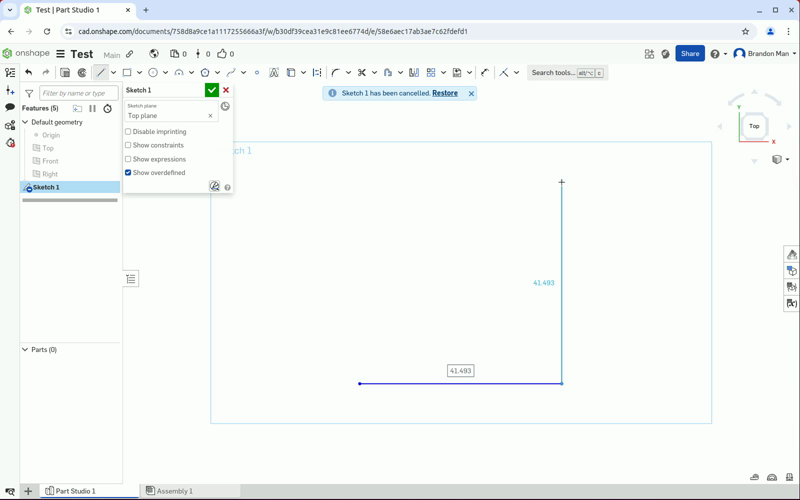
key_up(shift)
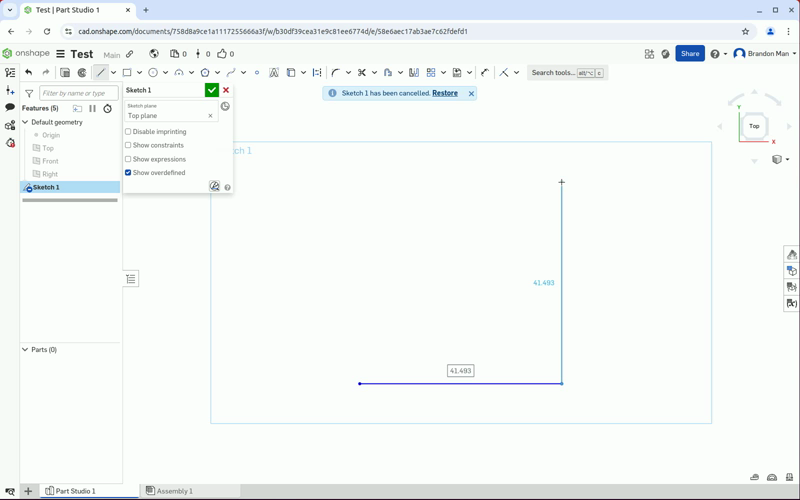
key_down(shift)
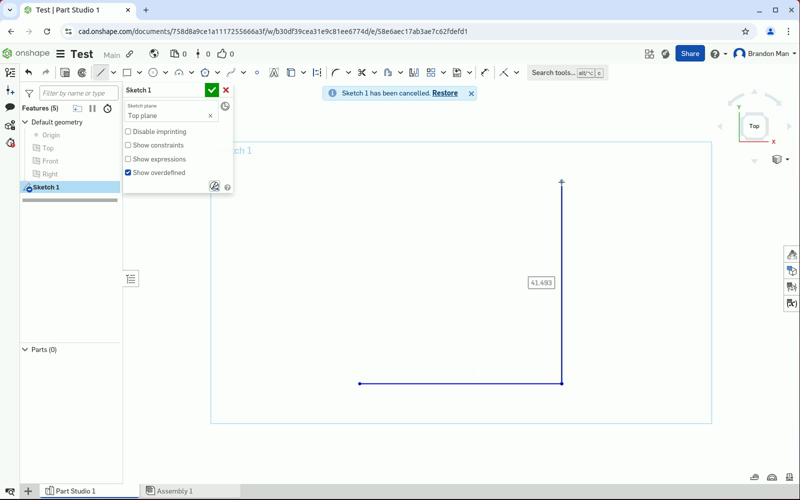
mouse_move(359, 181)
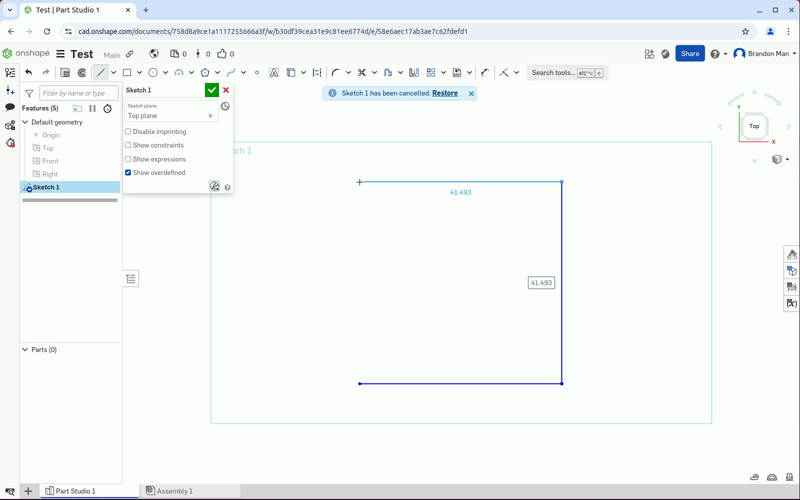
click(359, 181)
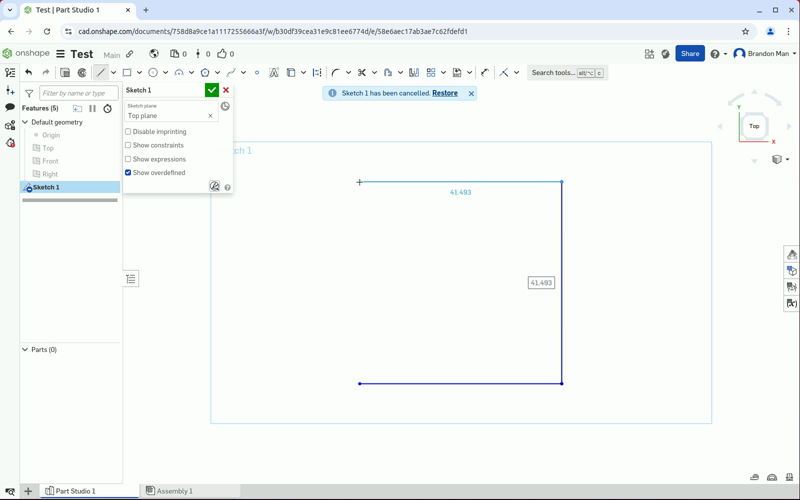
key_up(shift)
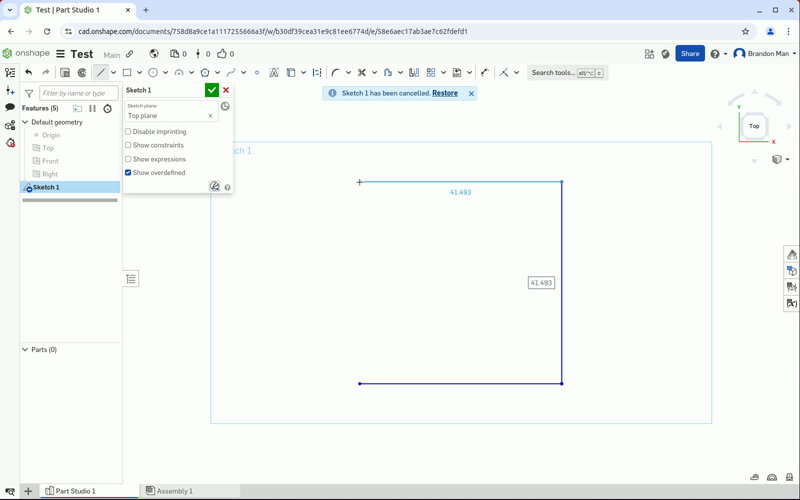
key_down(shift)
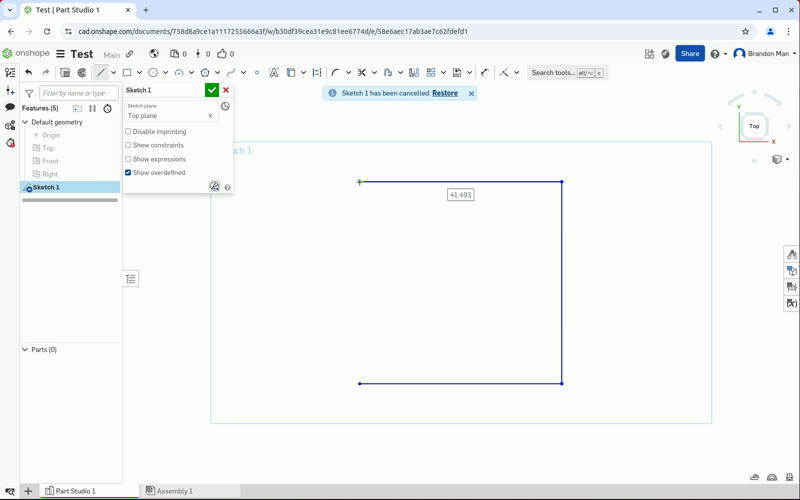
mouse_move(359, 383)
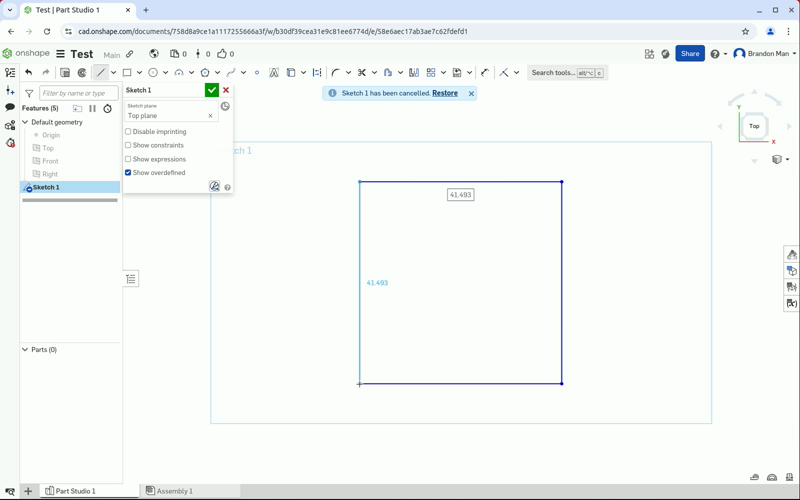
key_up(shift)
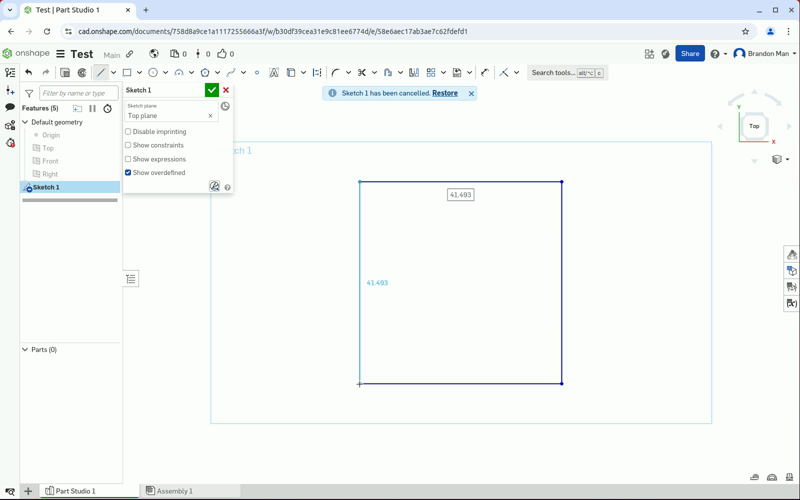
click(359, 383)
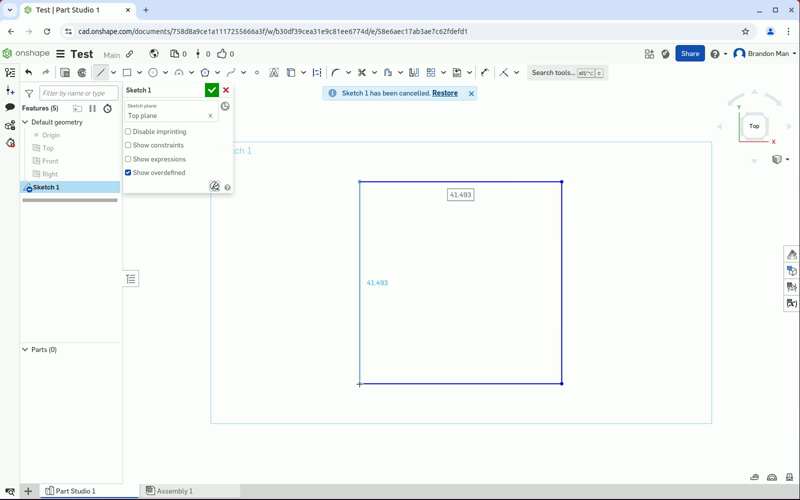
key(esc)
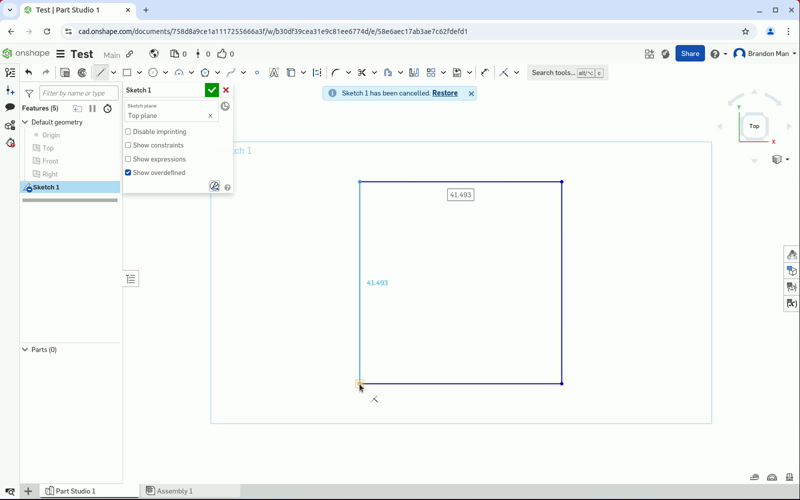
mouse_move(490, 220)
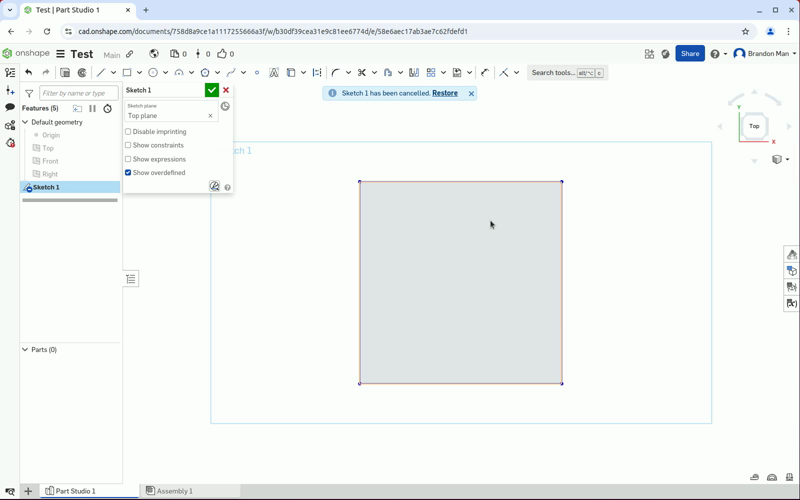
click(490, 220)
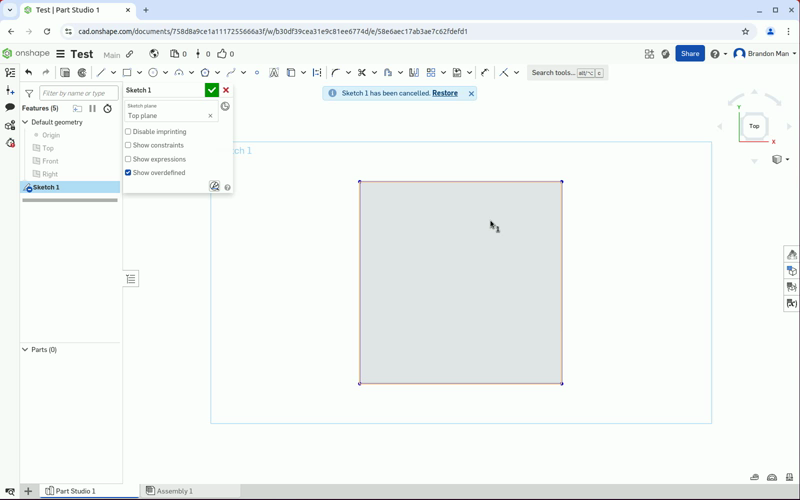
mouse_move(73, 352)
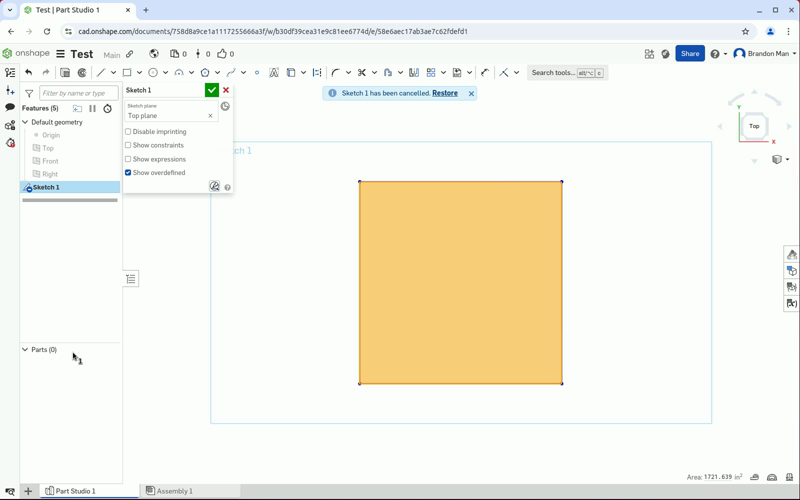
key(shift+y)
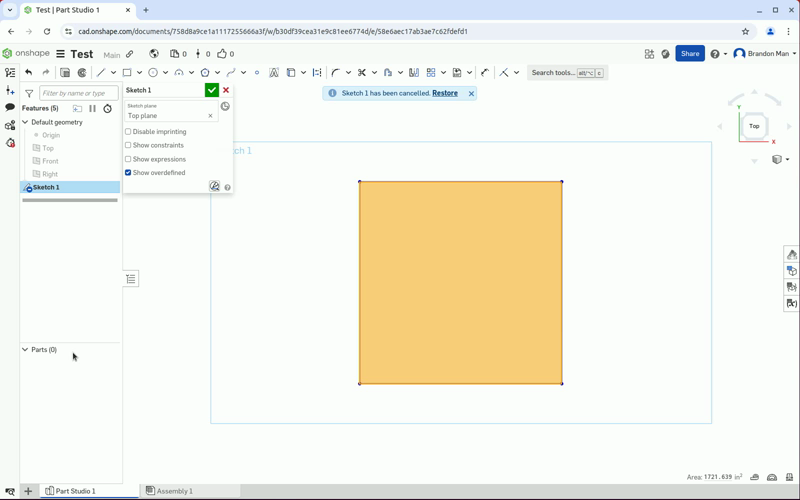
key(shift+e)
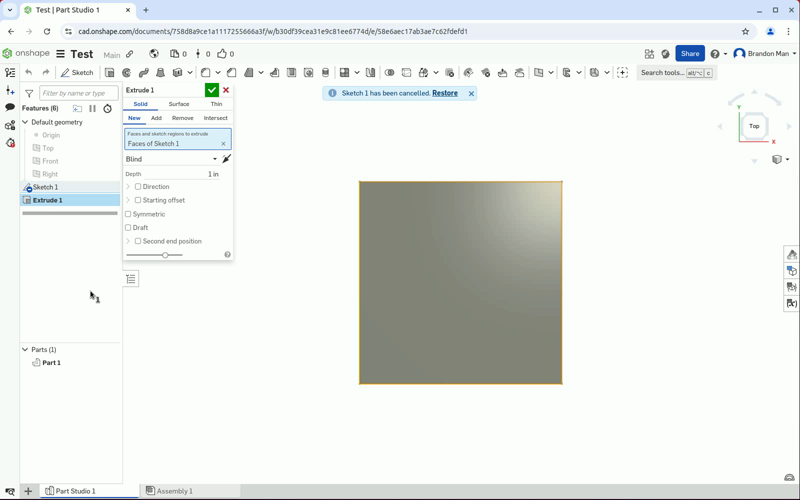
mouse_move(143, 106)
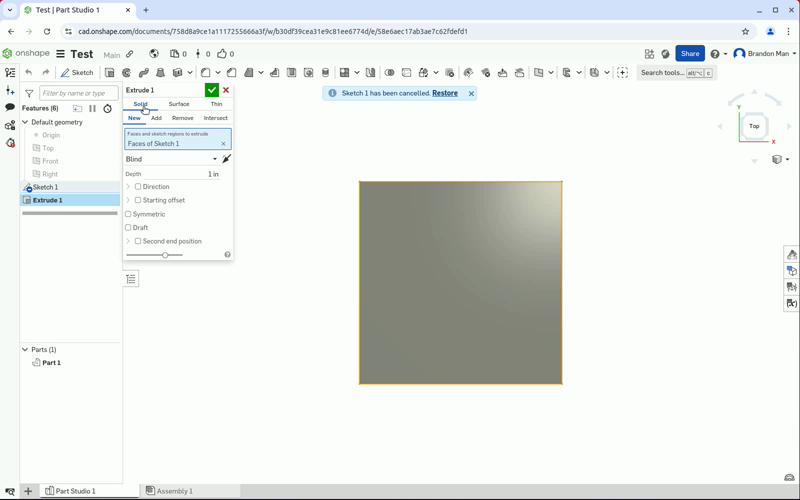
click(143, 106)
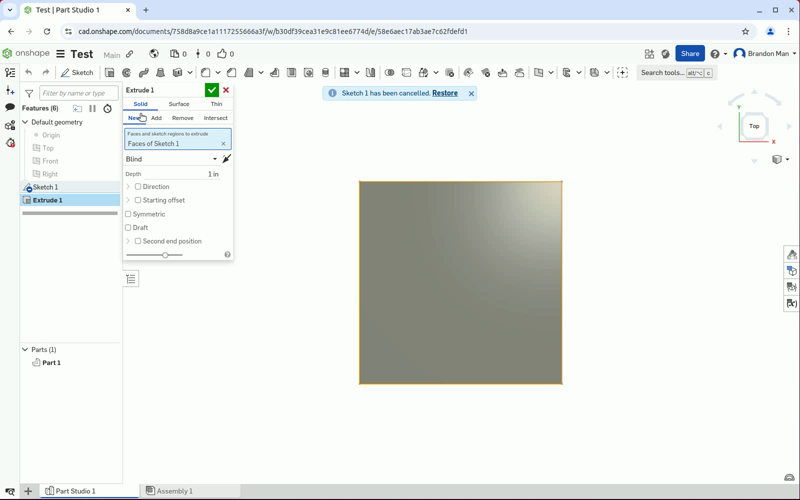
mouse_move(137, 120)
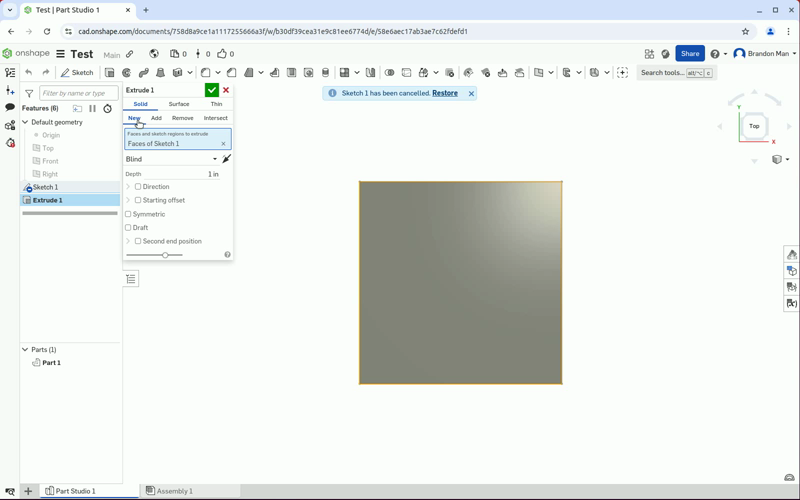
click(137, 120)
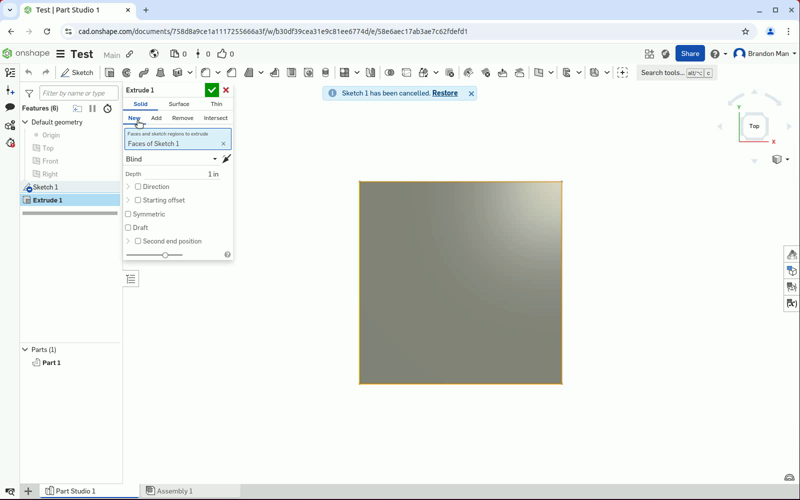
key(tab, 4)
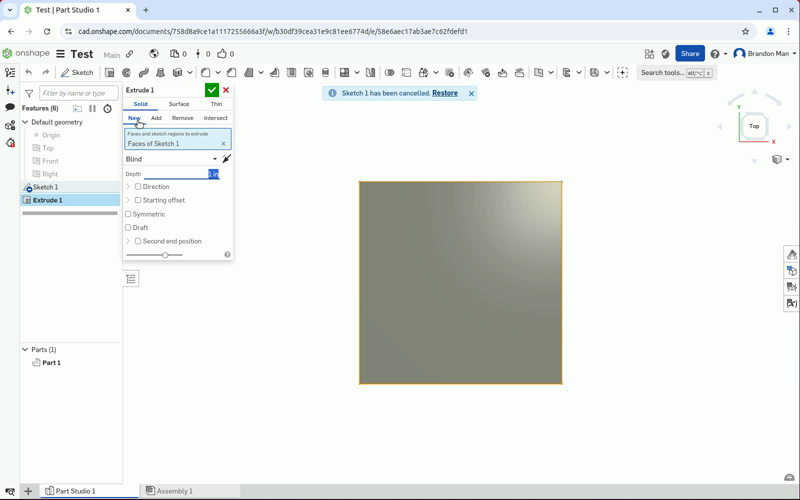
text(2.407)
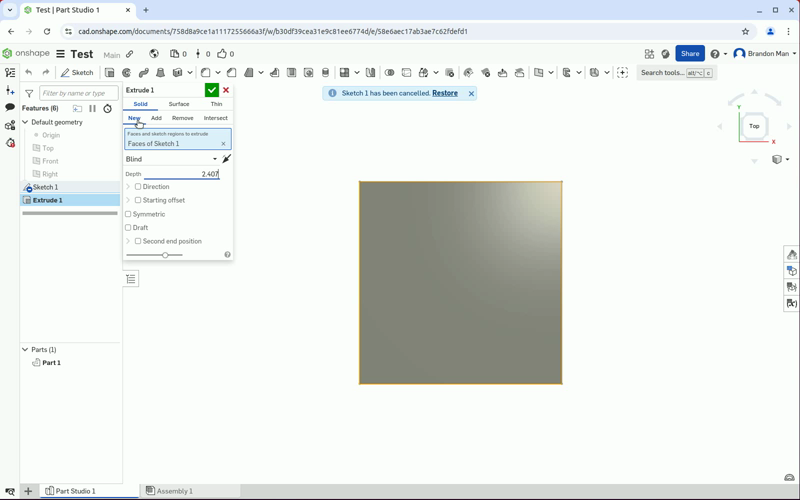
key(enter)
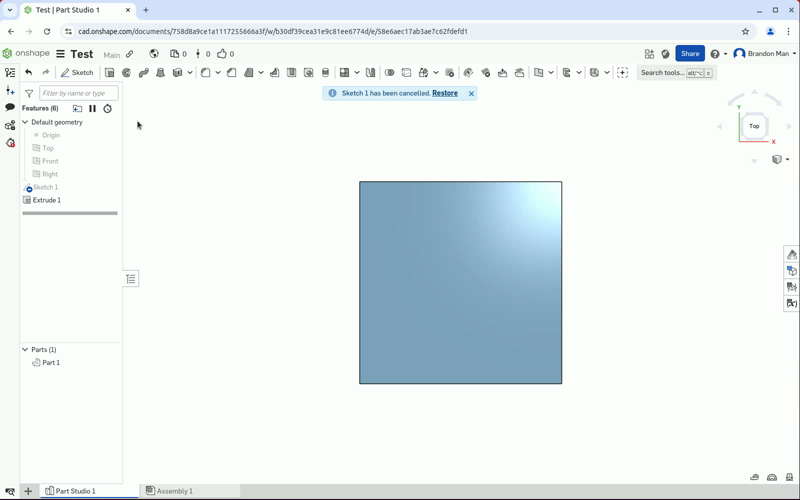
key(shift+h)
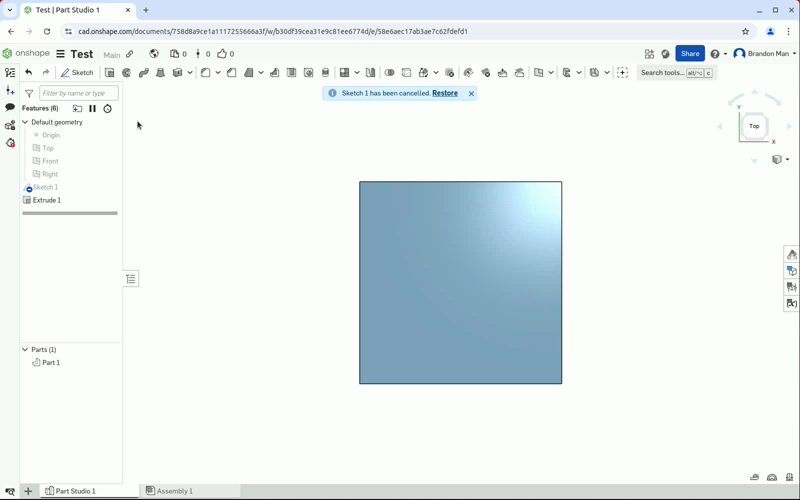
key(shift+h)
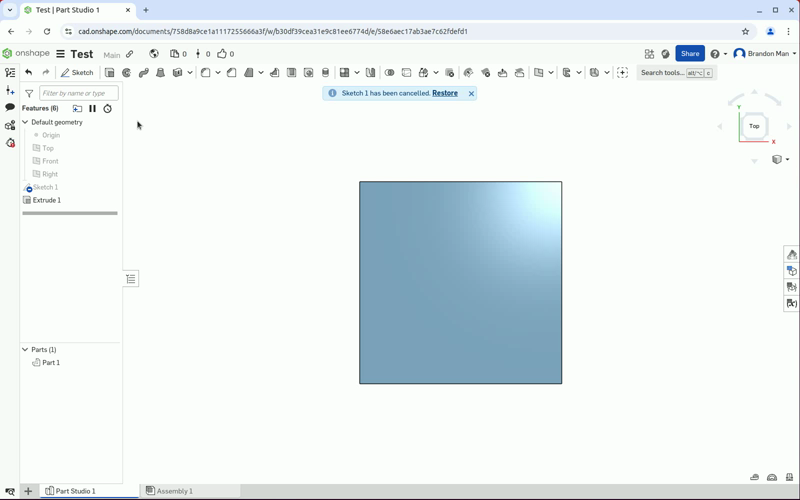
mouse_move(73, 189)
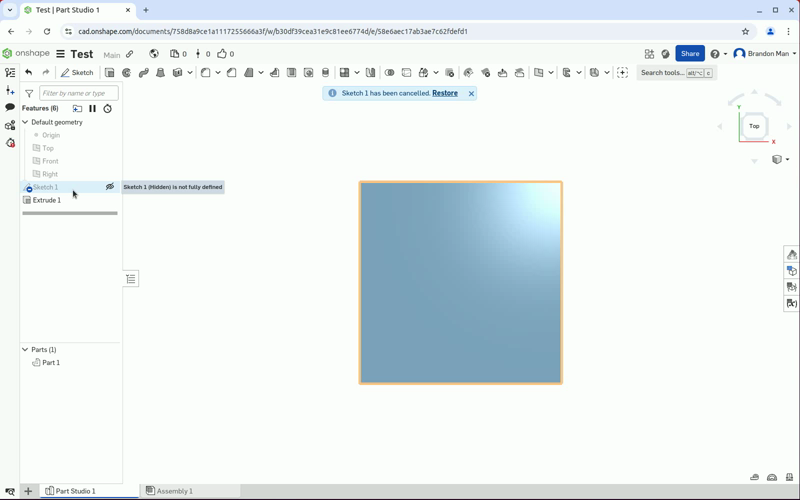
click(73, 189)
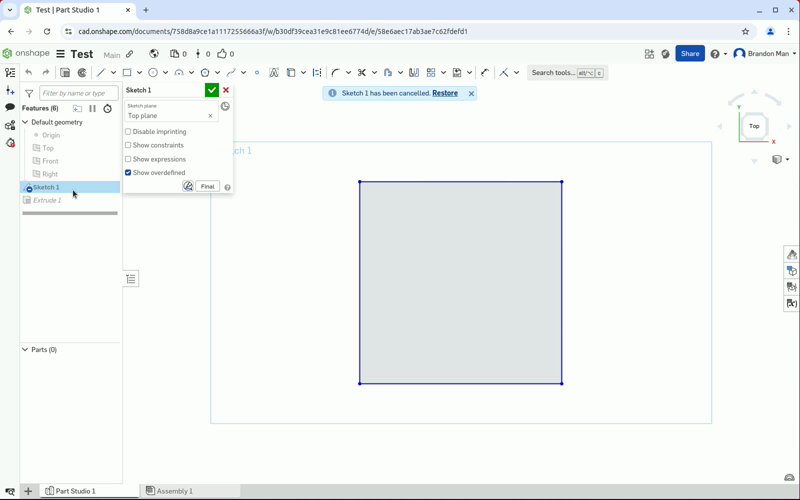
mouse_move(229, 92)
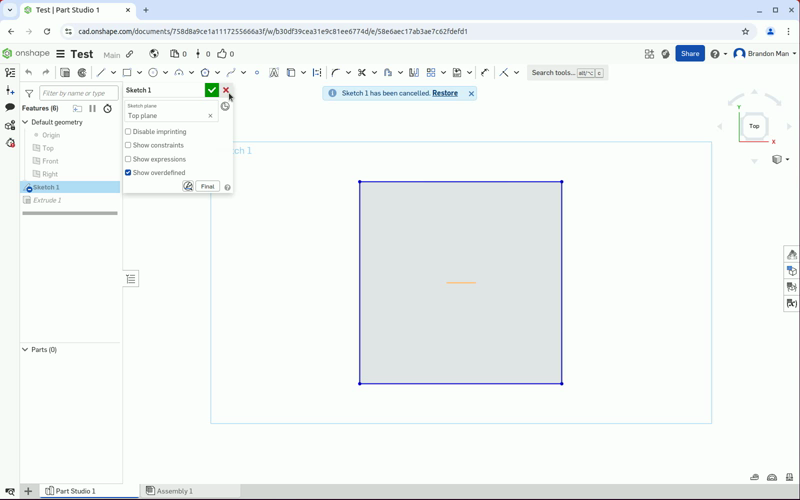
click(229, 92)
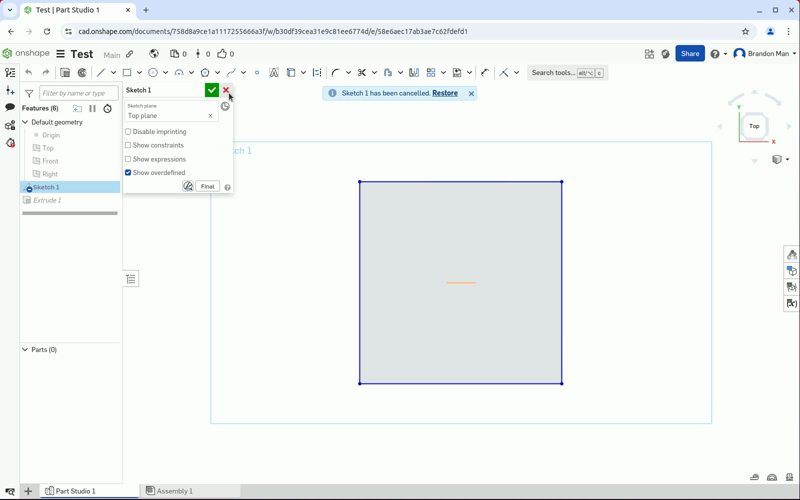
key(shift+s)
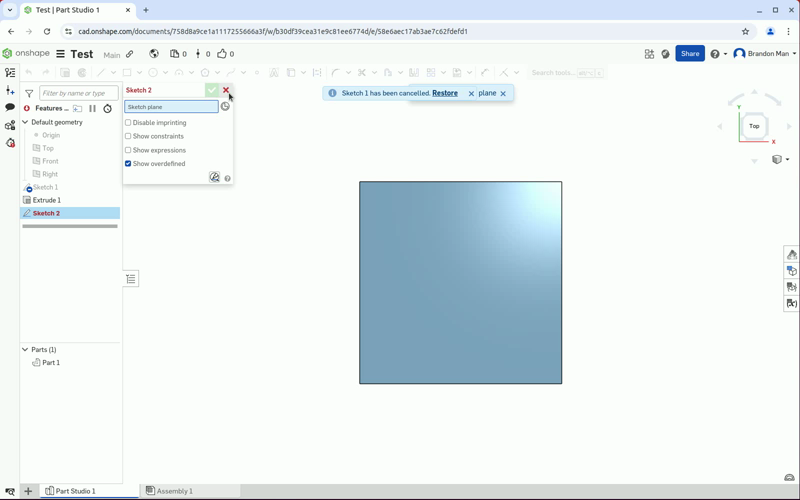
mouse_move(73, 150)
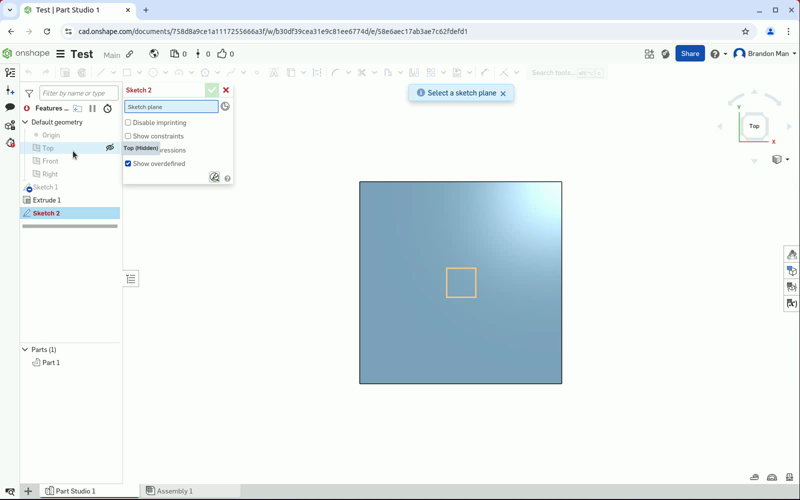
click(73, 150)
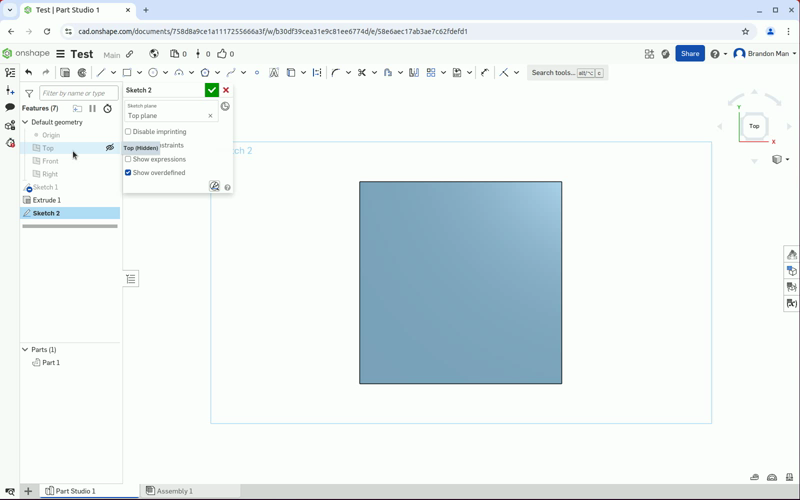
mouse_move(73, 352)
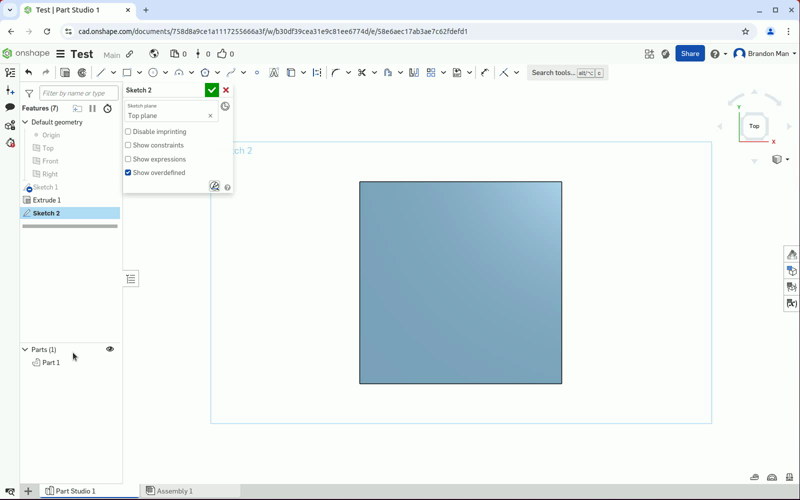
key(y)
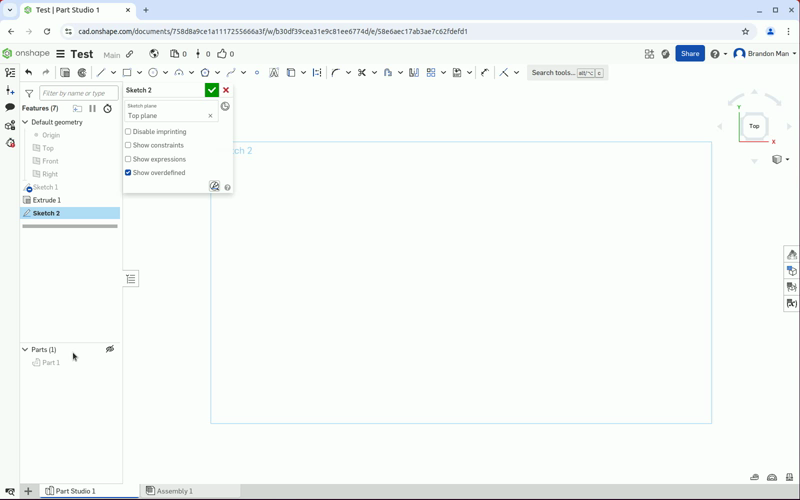
key(l)
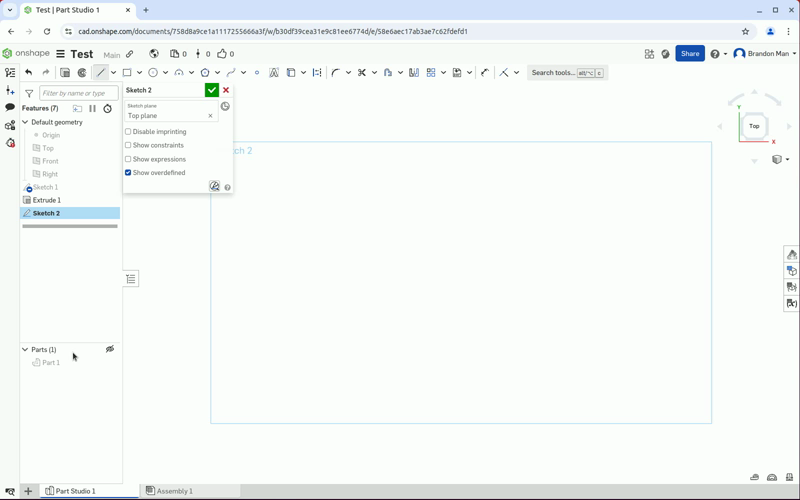
key_down(shift)
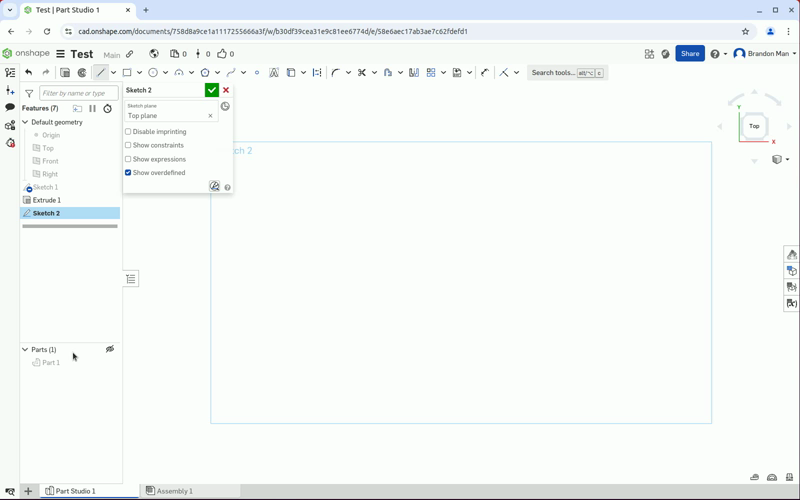
mouse_move(348, 395)
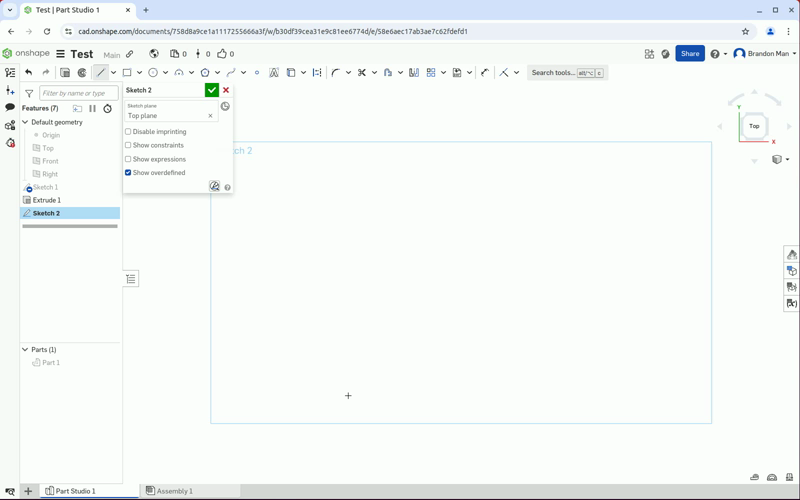
click(348, 395)
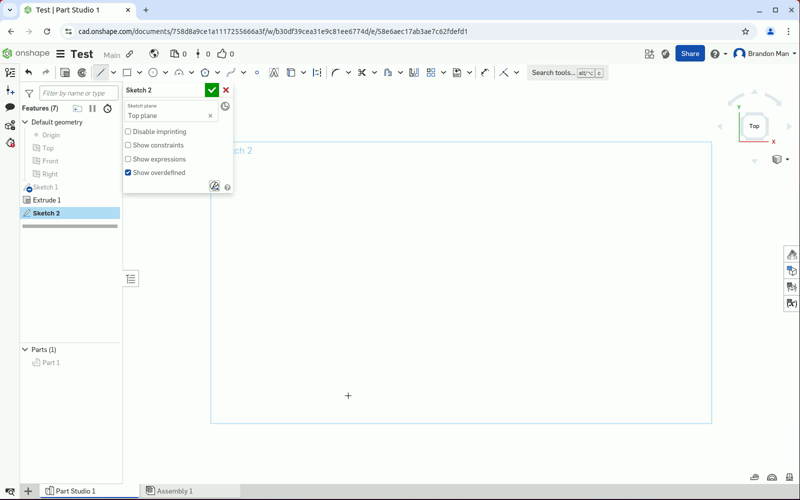
key_up(shift)
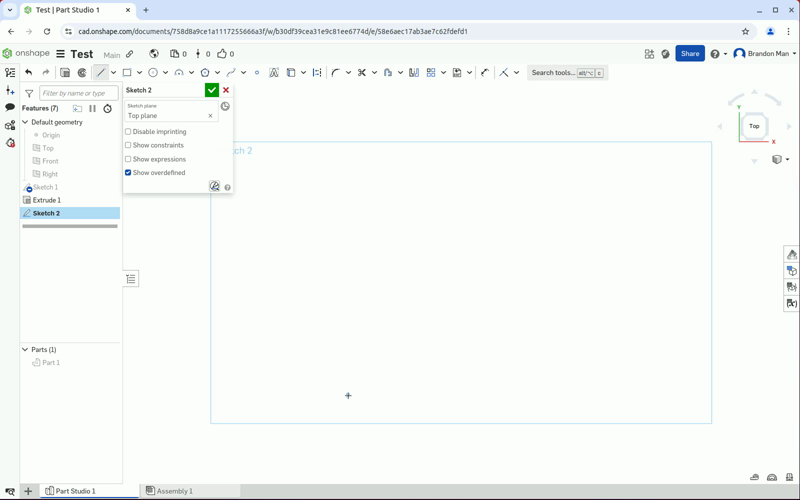
key_down(shift)
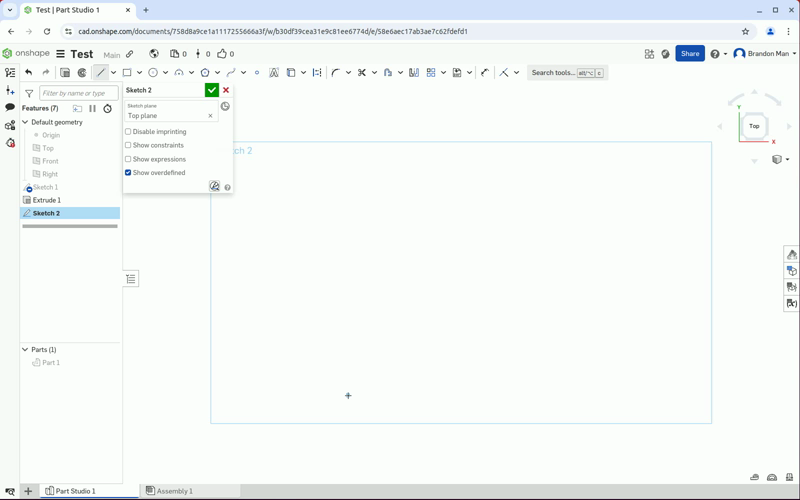
mouse_move(572, 395)
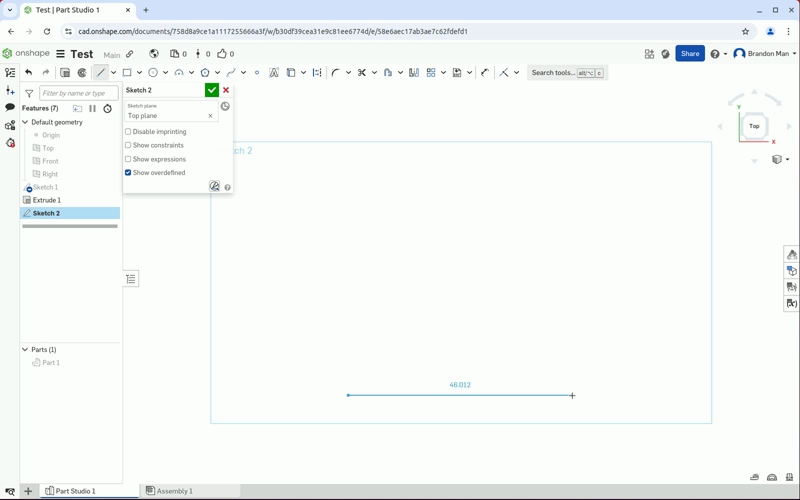
click(572, 395)
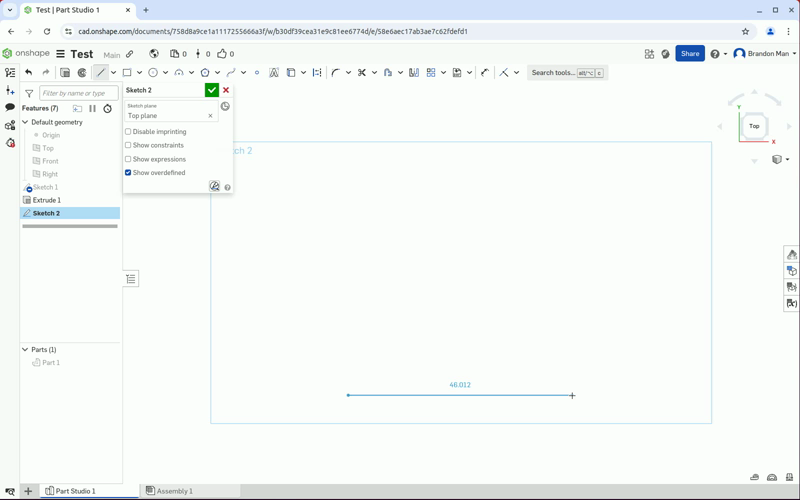
key_up(shift)
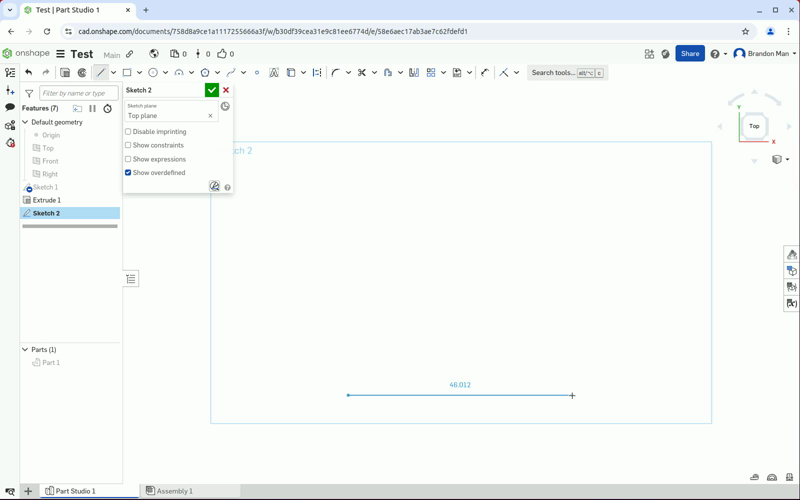
key_down(shift)
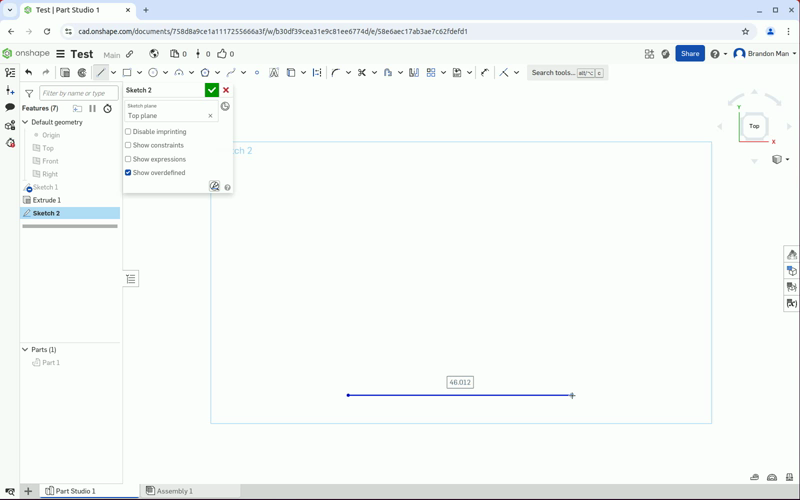
mouse_move(572, 171)
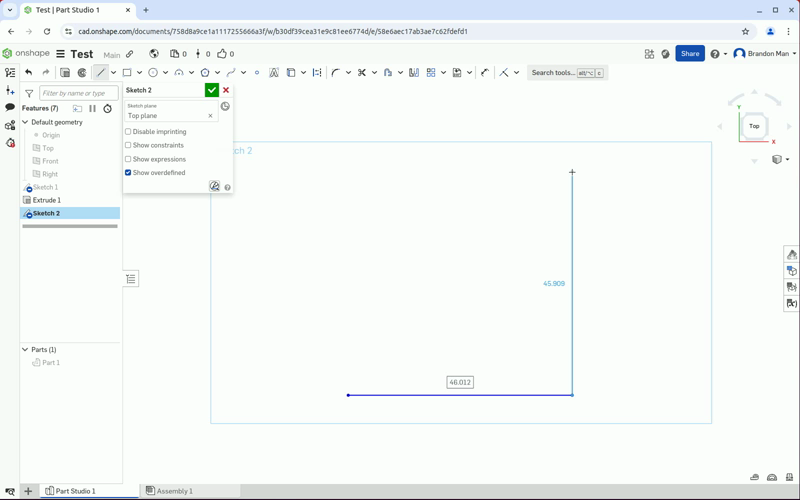
click(572, 171)
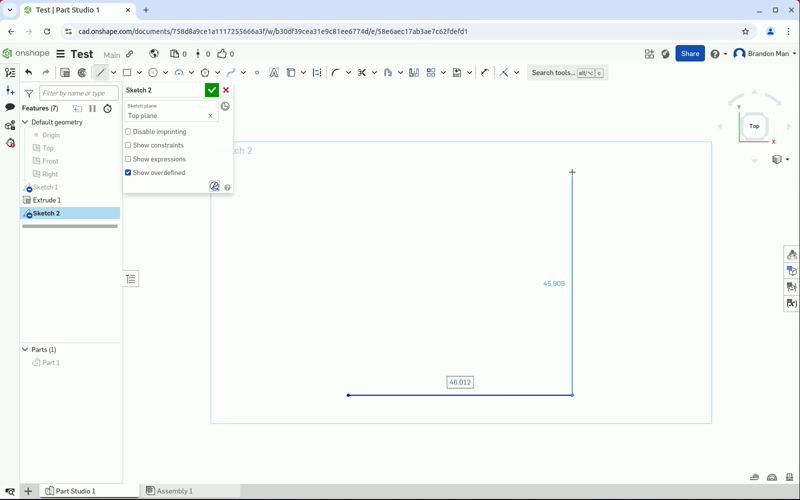
key_up(shift)
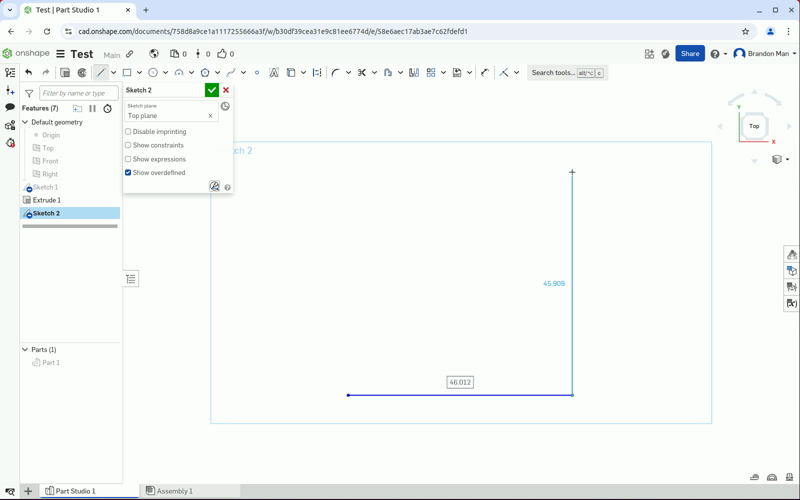
key_down(shift)
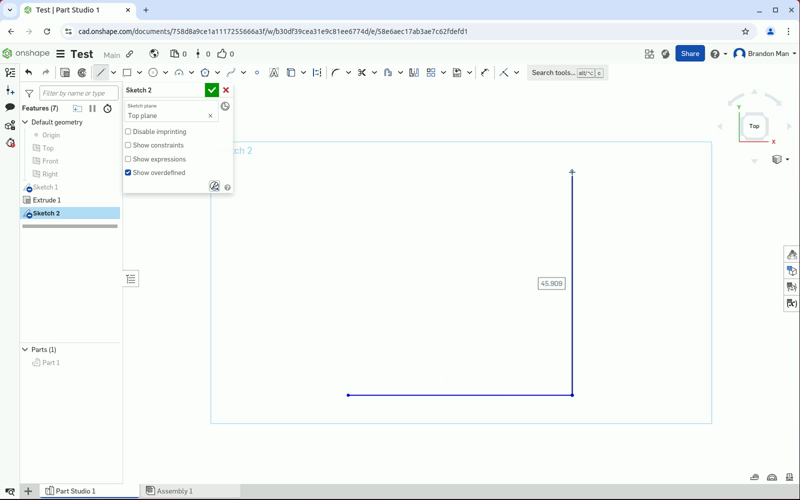
mouse_move(348, 171)
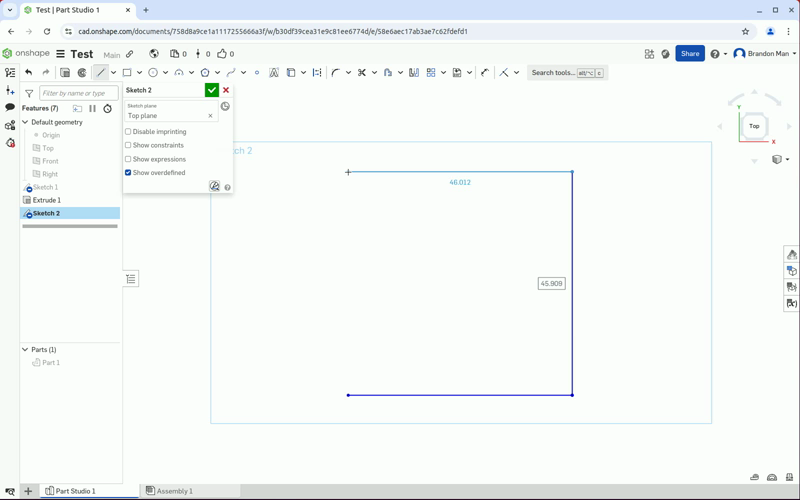
click(348, 171)
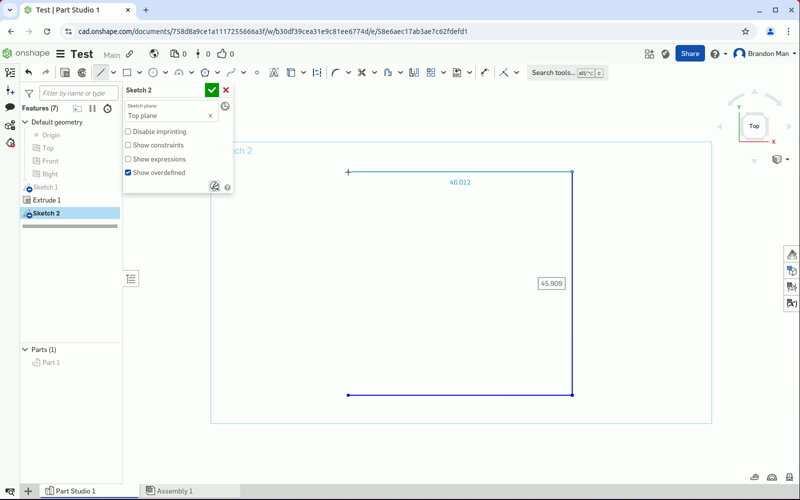
key_up(shift)
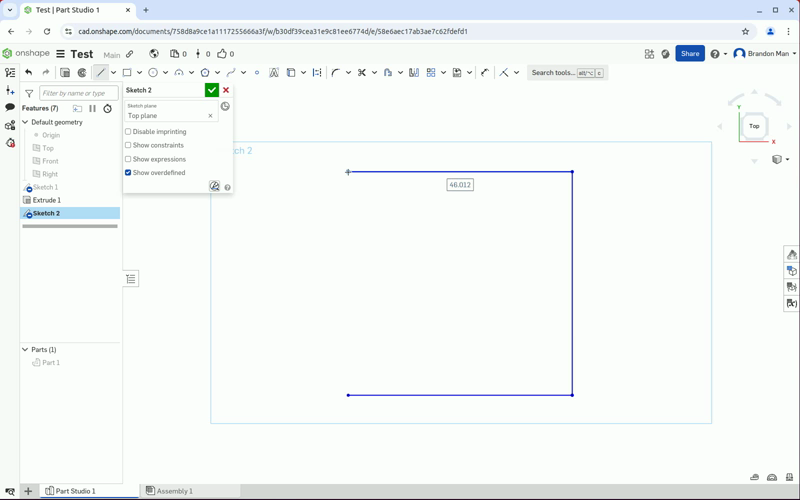
key_down(shift)
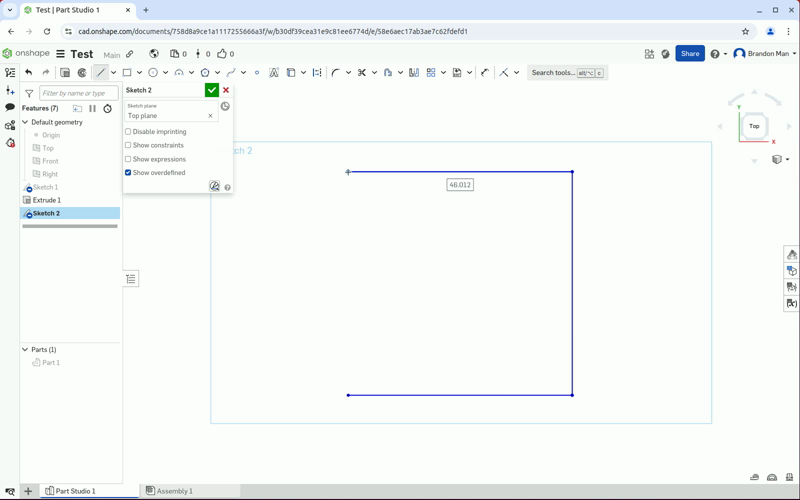
mouse_move(348, 395)
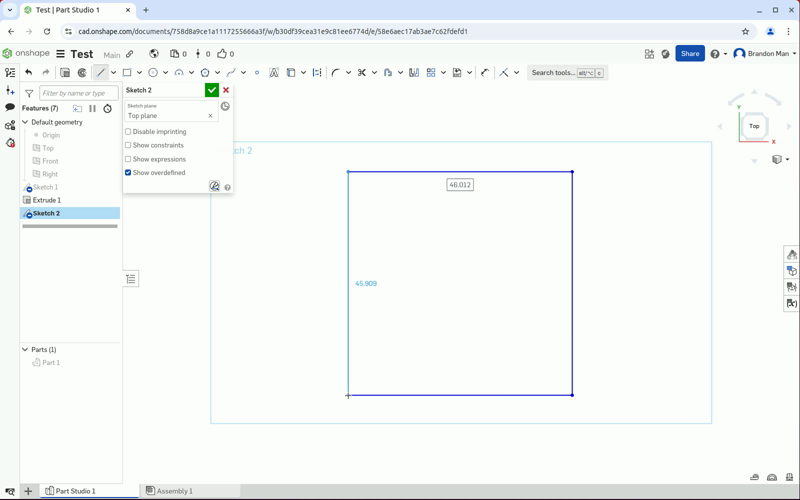
key_up(shift)
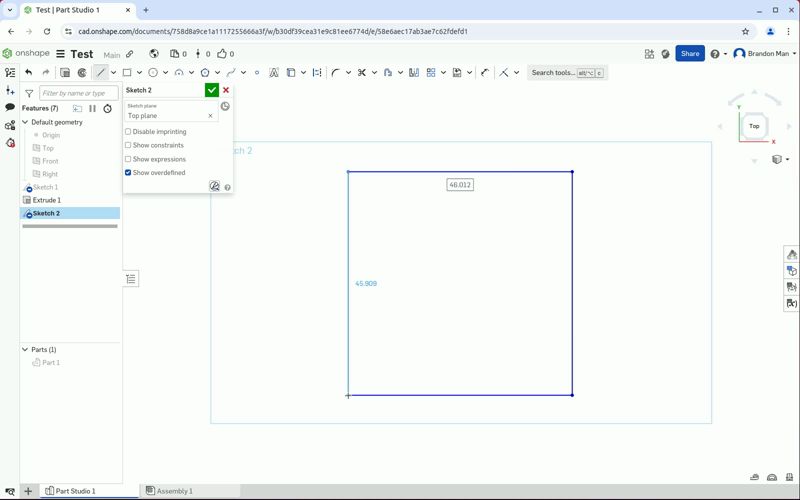
click(348, 395)
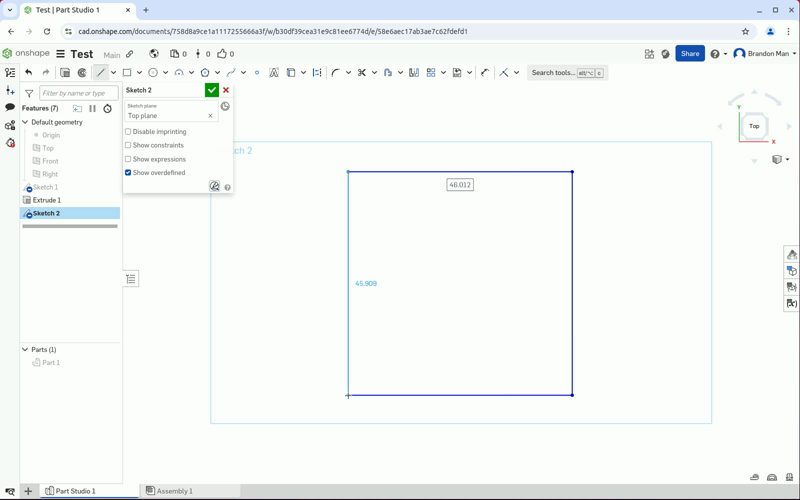
key(esc)
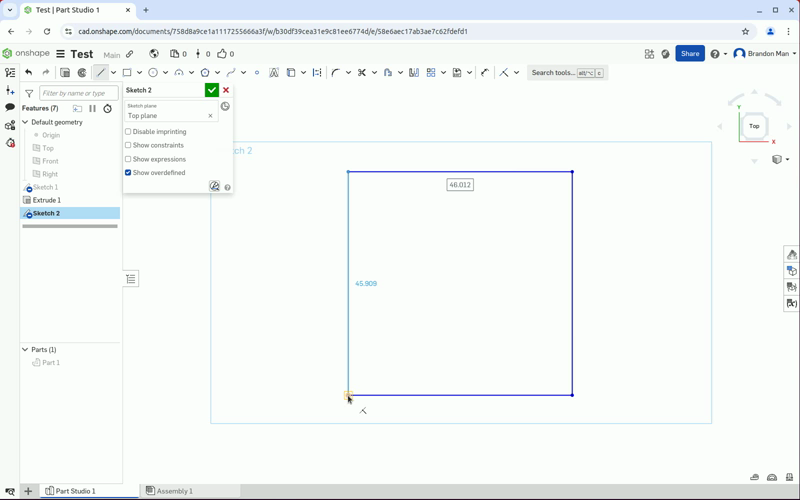
key(l)
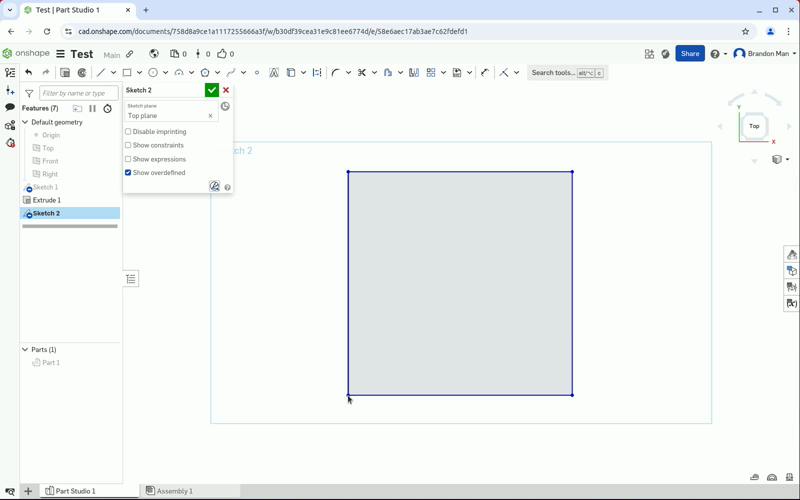
key_down(shift)
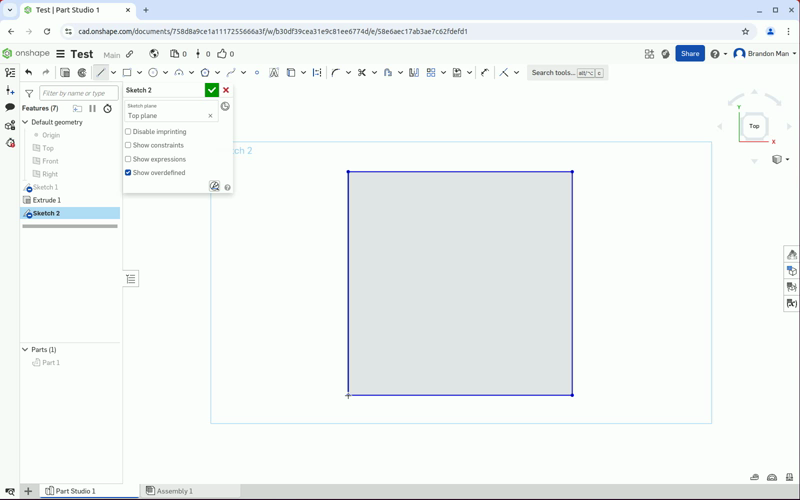
mouse_move(359, 383)
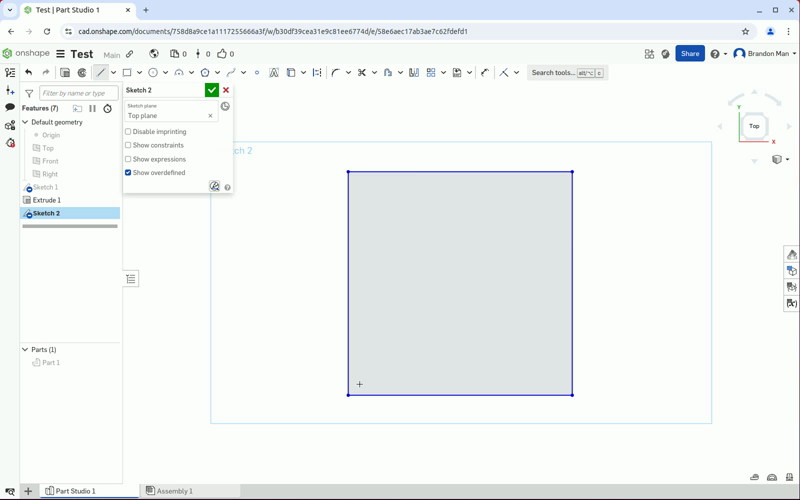
click(359, 383)
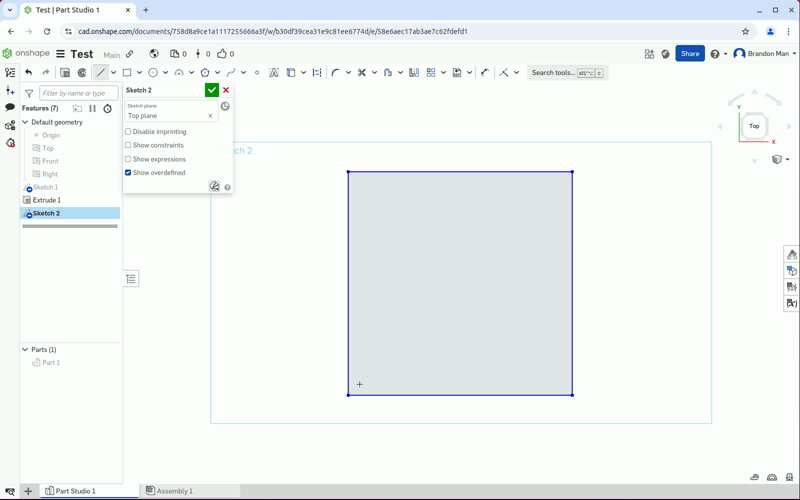
key_up(shift)
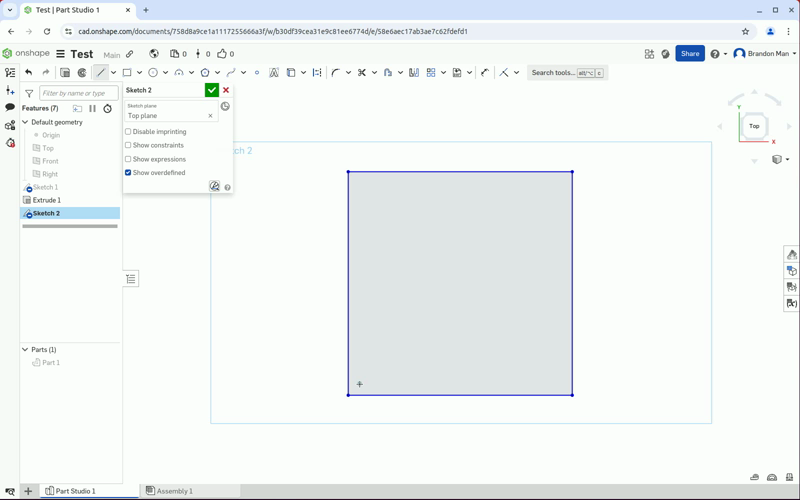
key_down(shift)
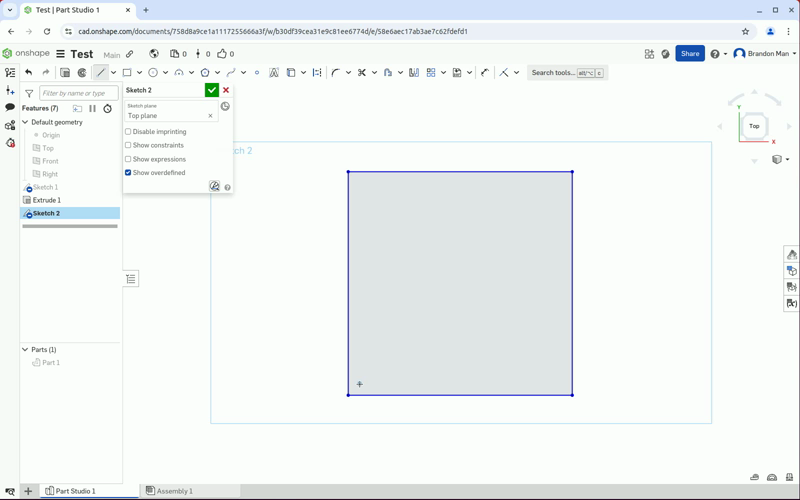
mouse_move(560, 383)
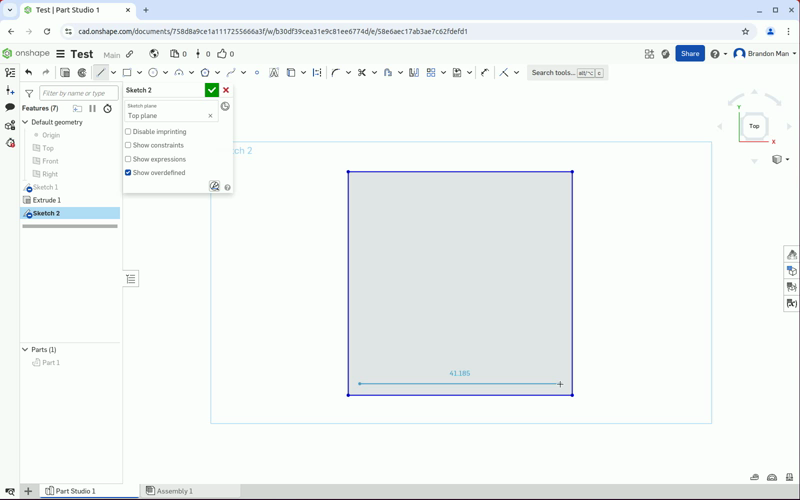
click(560, 383)
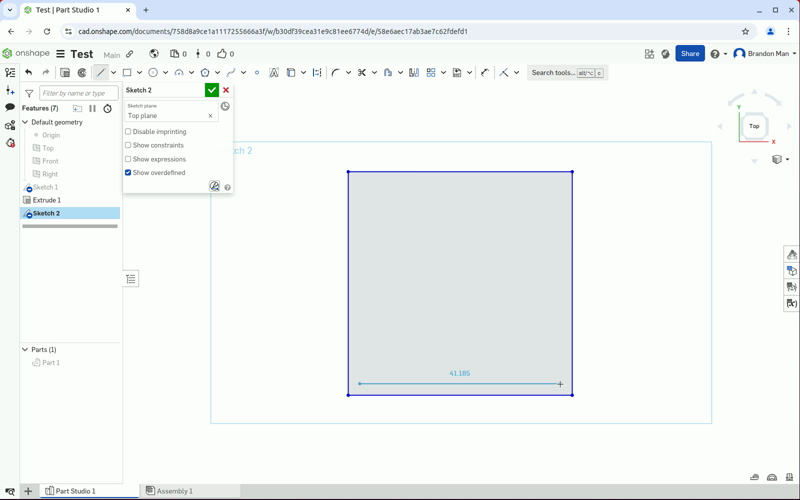
key_up(shift)
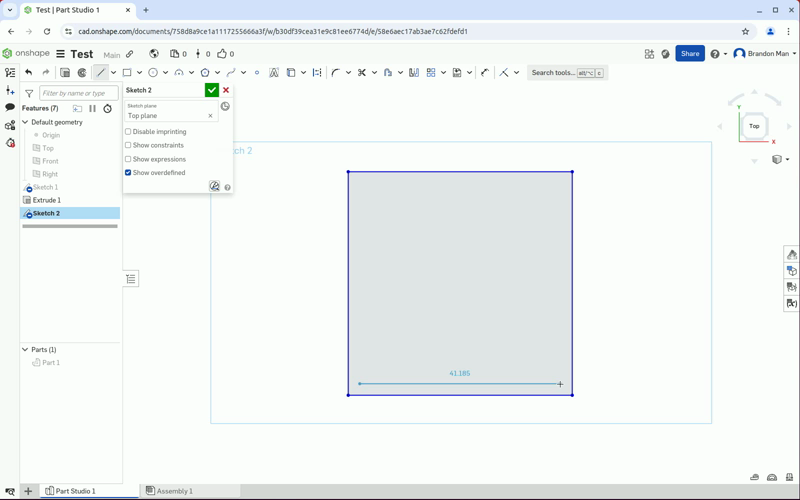
key_down(shift)
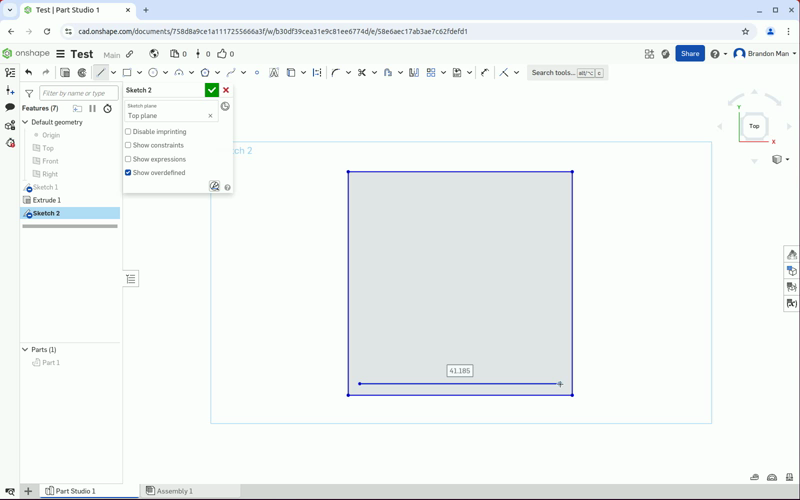
mouse_move(560, 183)
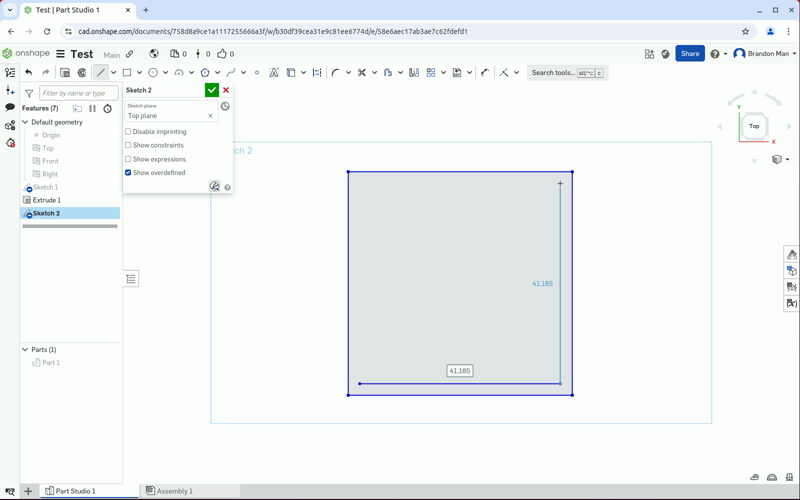
click(560, 183)
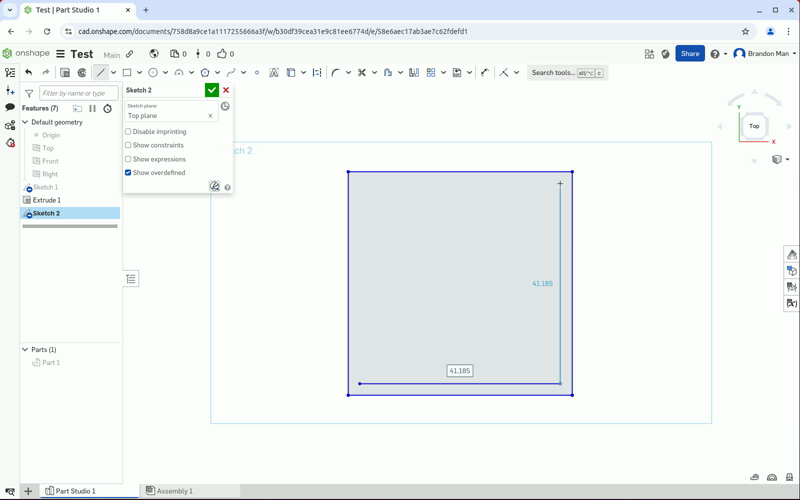
key_up(shift)
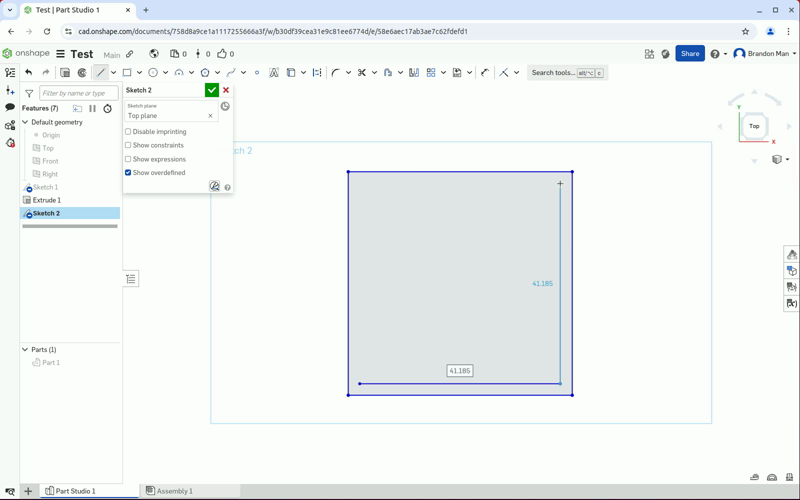
key_down(shift)
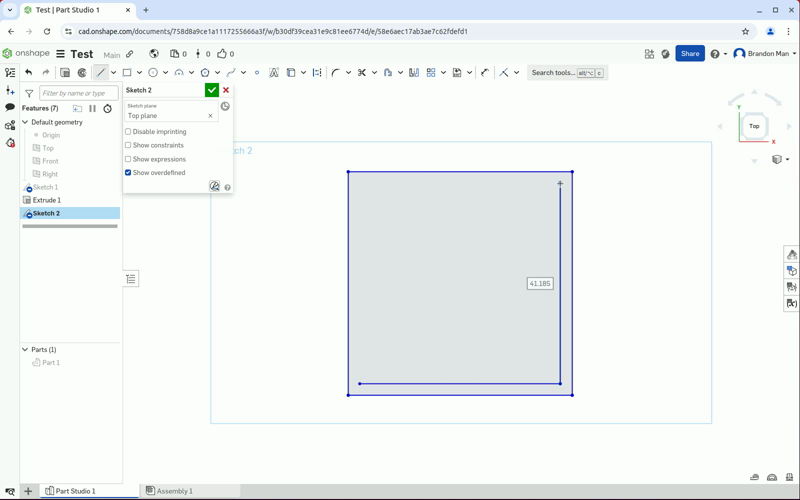
mouse_move(359, 183)
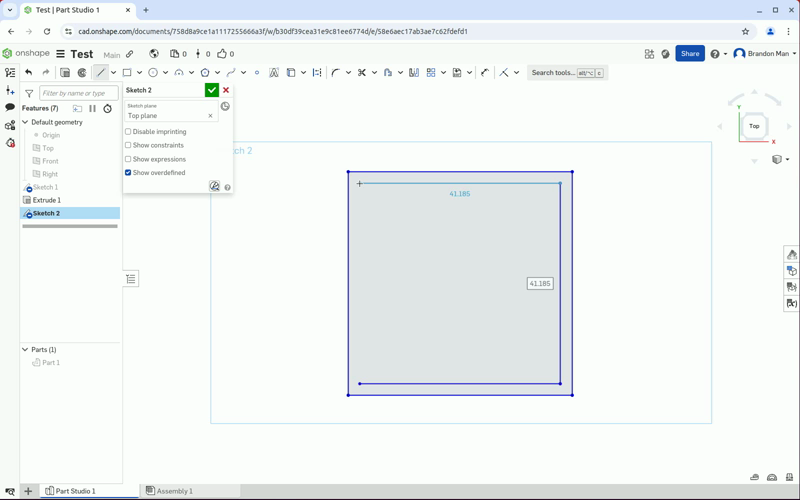
click(359, 183)
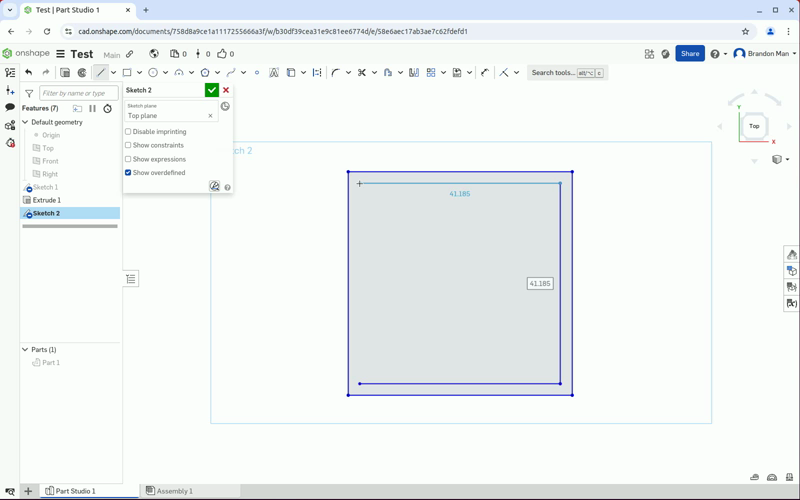
key_up(shift)
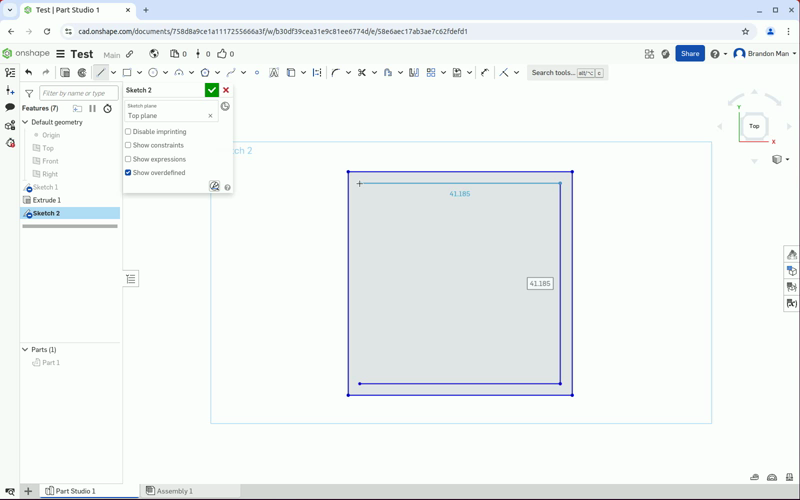
key_down(shift)
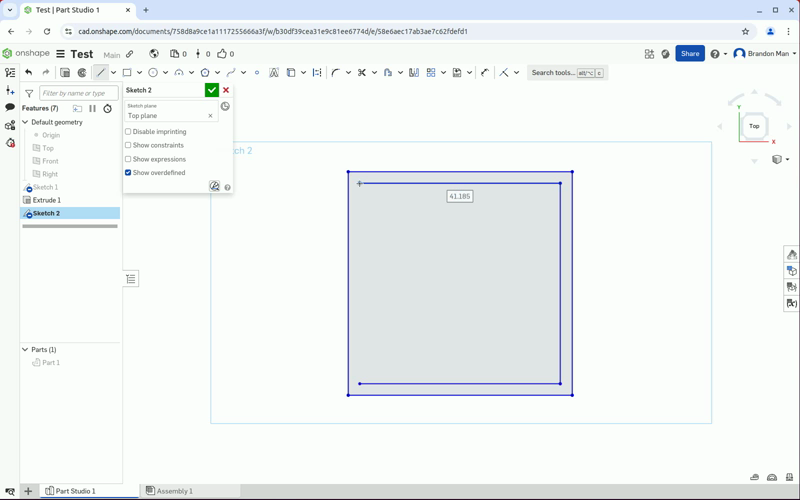
mouse_move(359, 383)
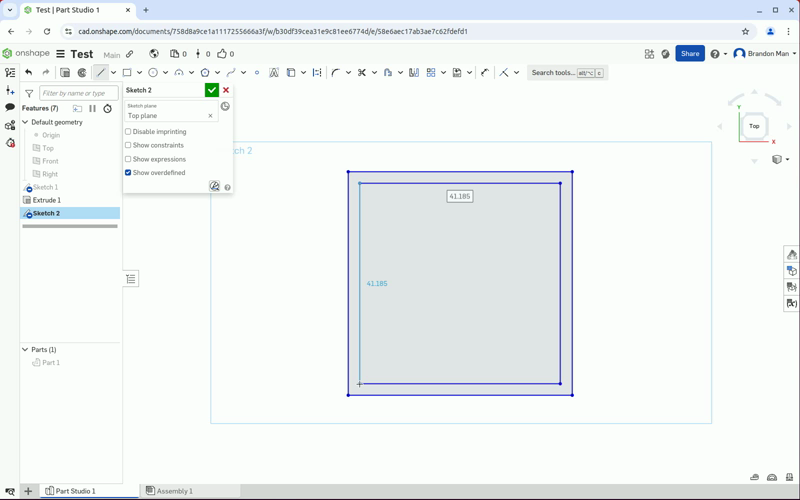
key_up(shift)
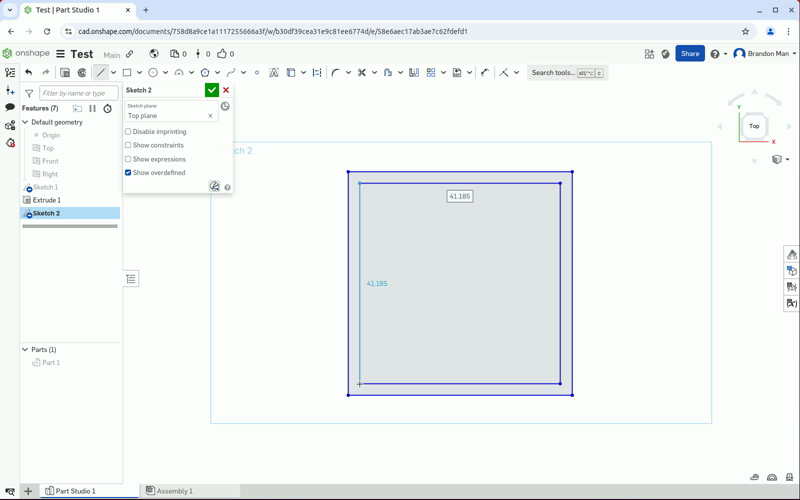
click(359, 383)
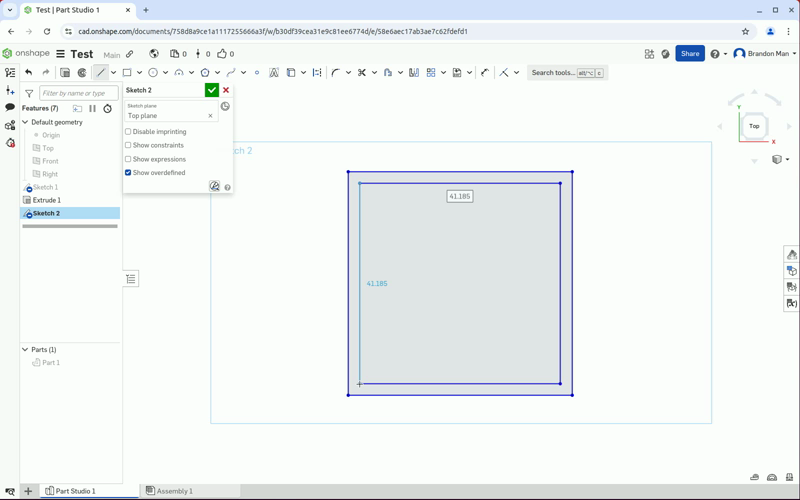
key(esc)
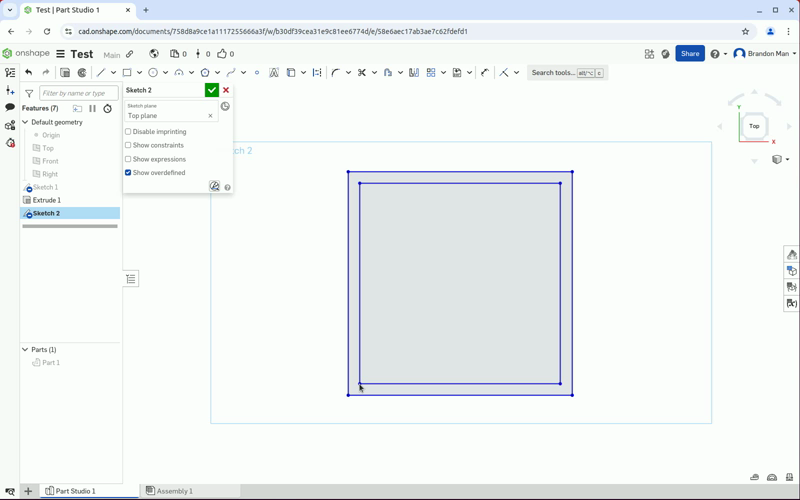
mouse_move(355, 388)
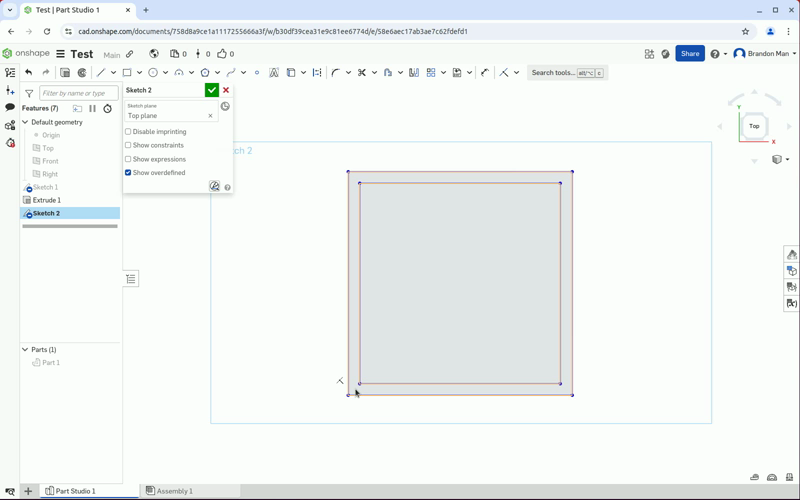
click(355, 388)
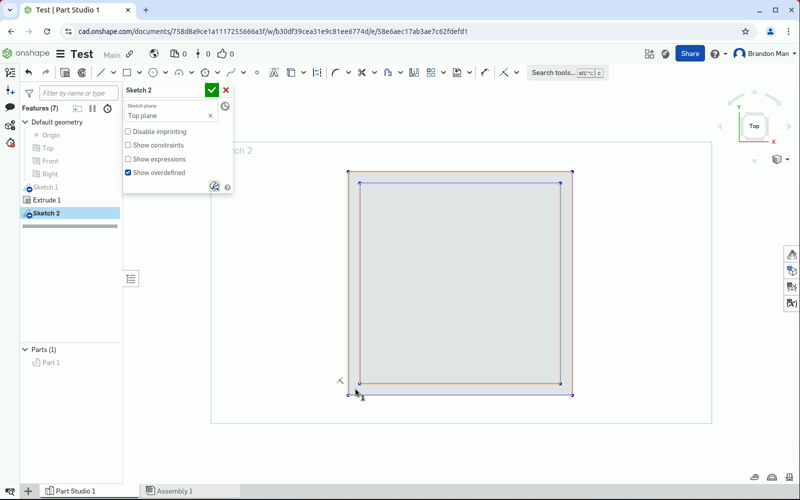
mouse_move(73, 352)
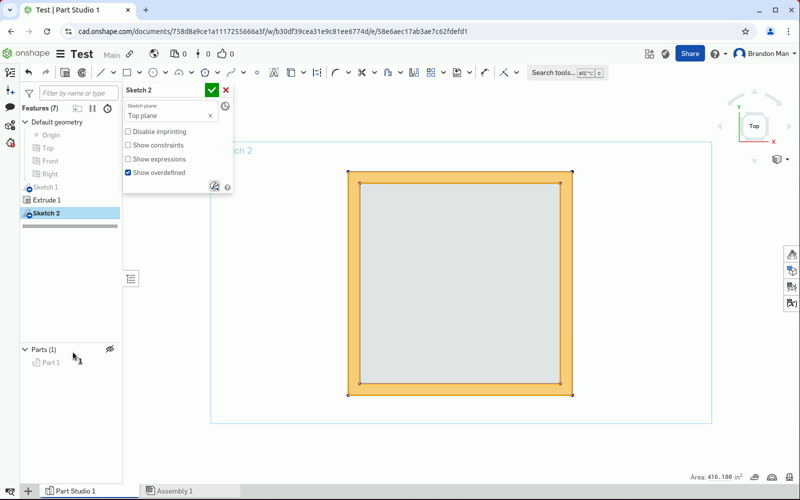
key(shift+y)
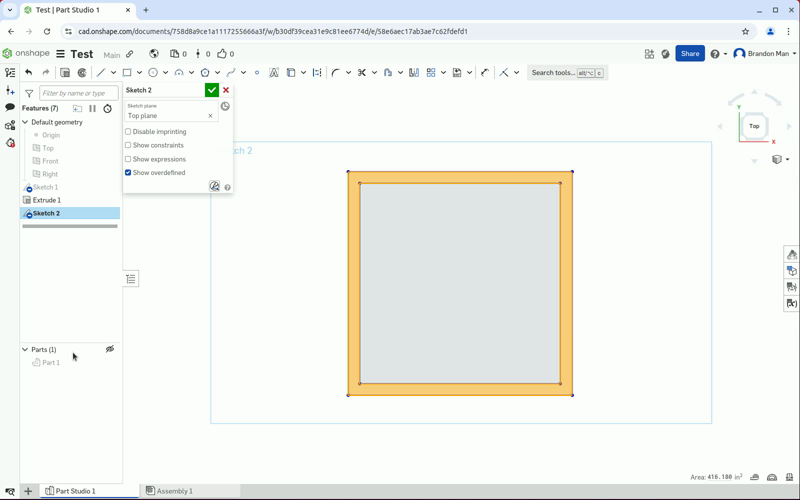
key(shift+e)
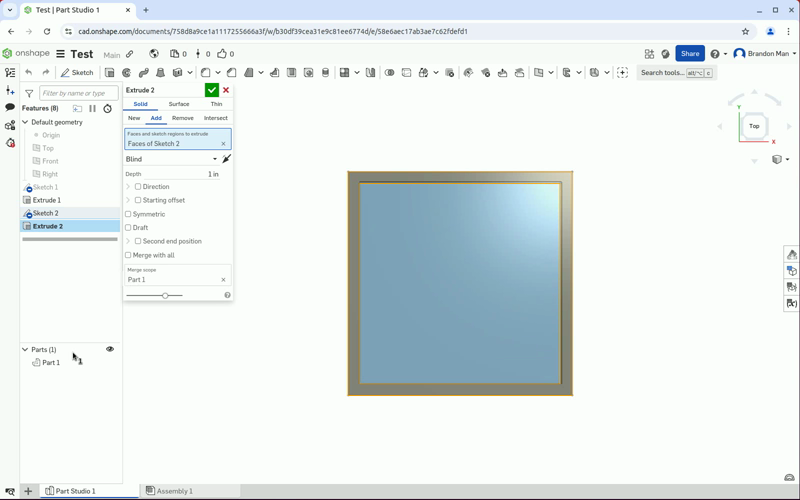
mouse_move(143, 106)
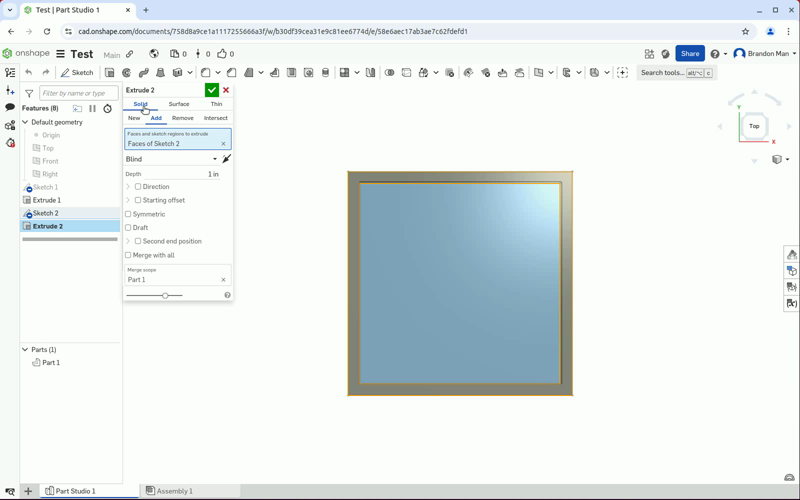
click(143, 106)
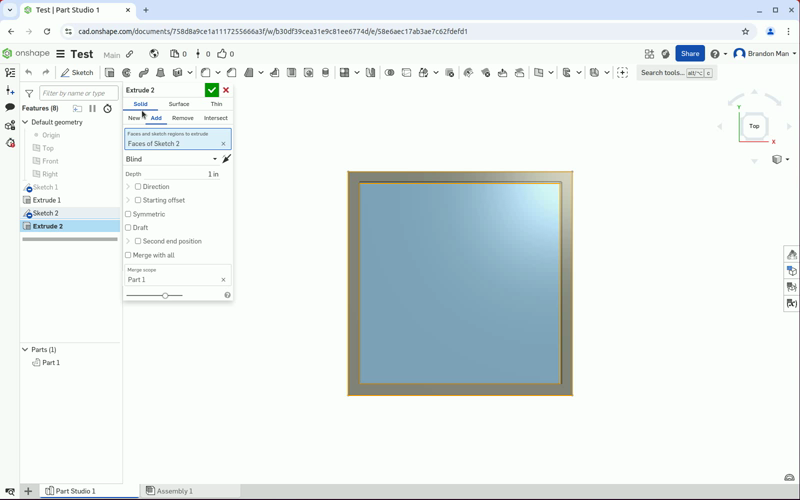
mouse_move(137, 120)
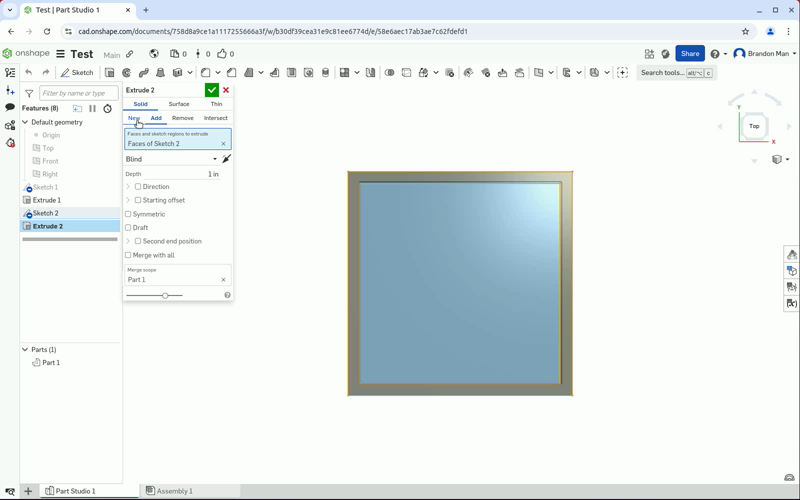
click(137, 120)
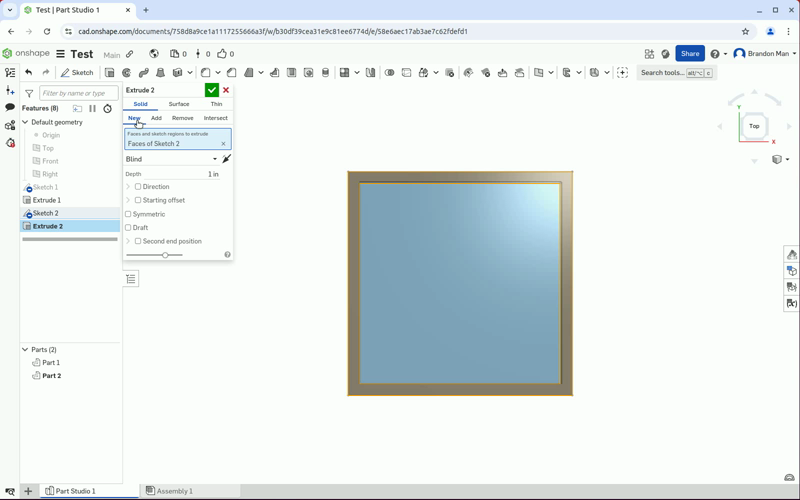
key(tab, 4)
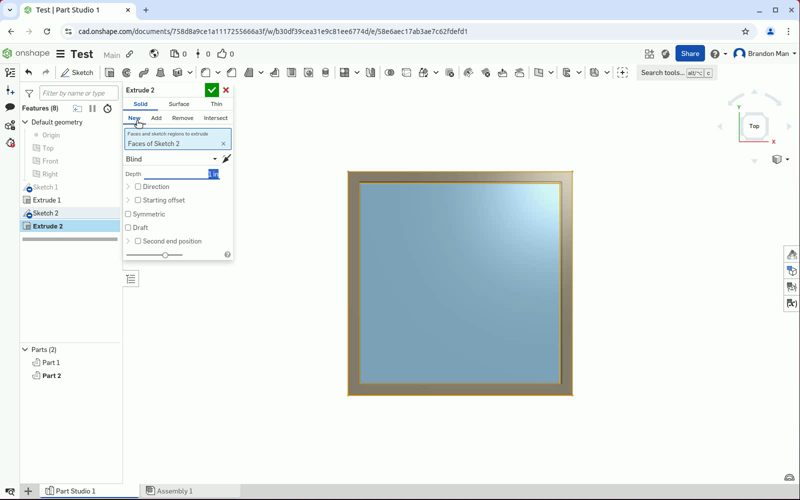
text(2.407)
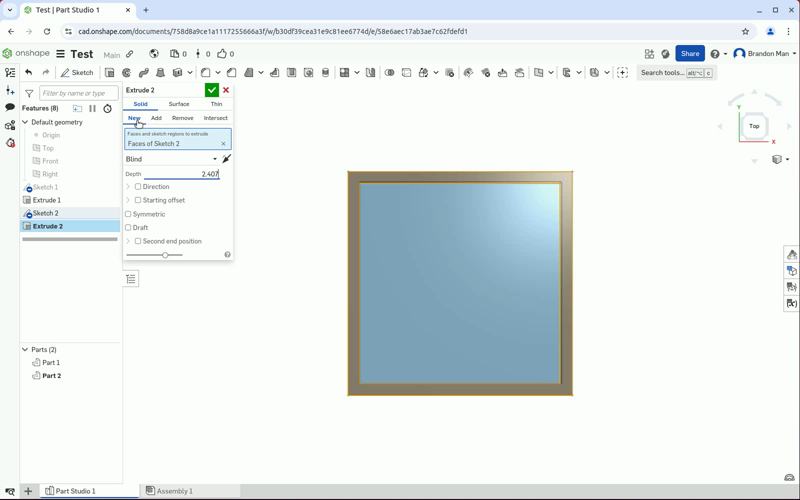
key(enter)
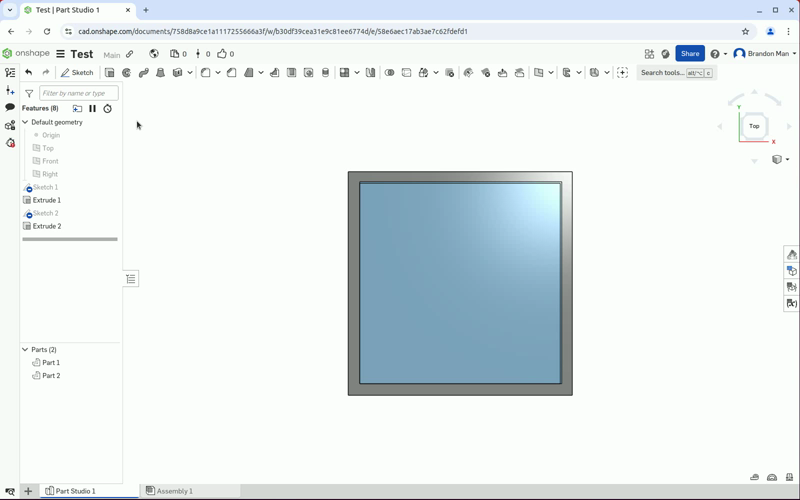
key(shift+h)
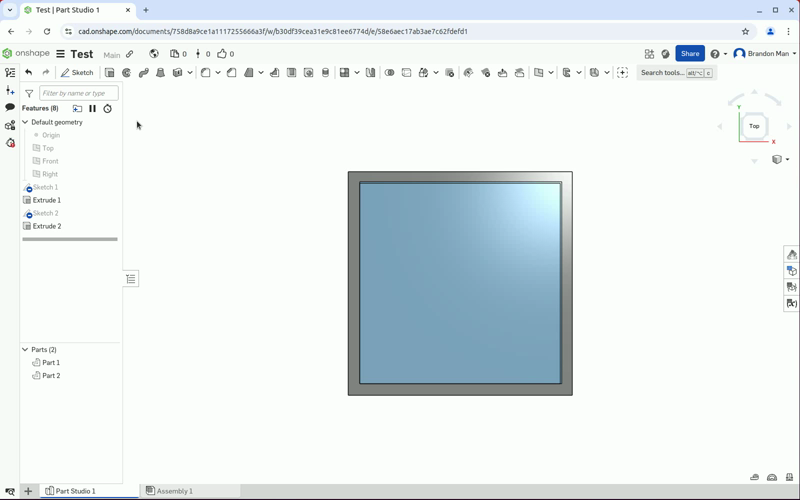
key(shift+h)
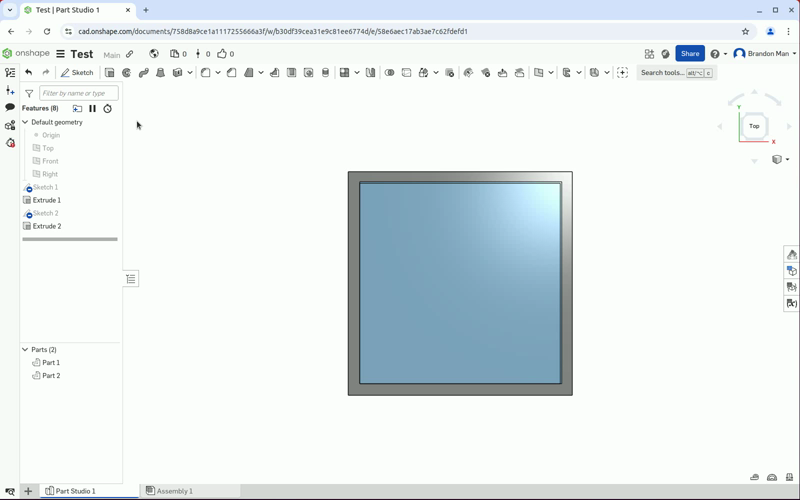
mouse_move(73, 189)
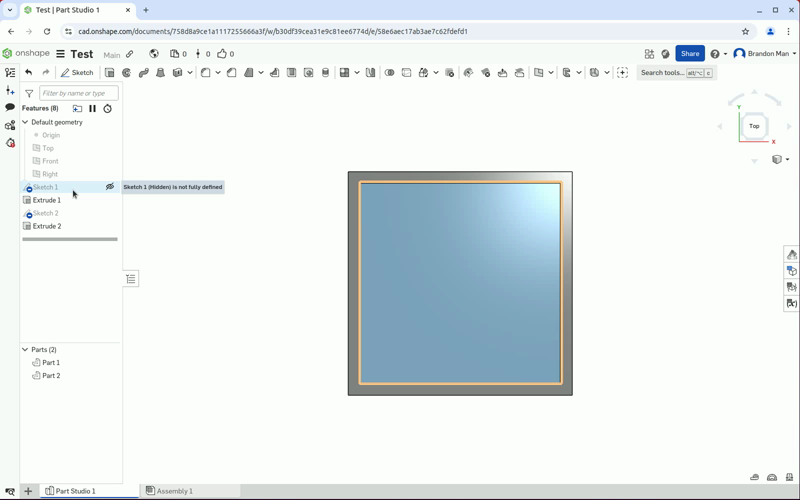
click(73, 189)
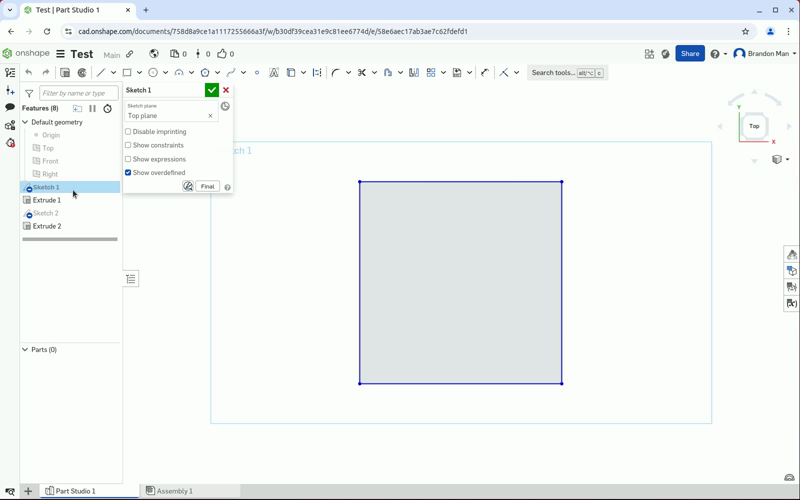
mouse_move(229, 92)
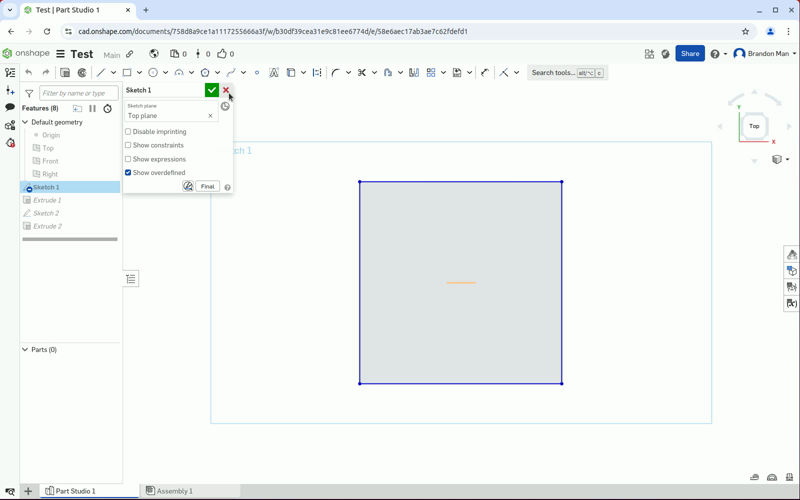
click(229, 92)
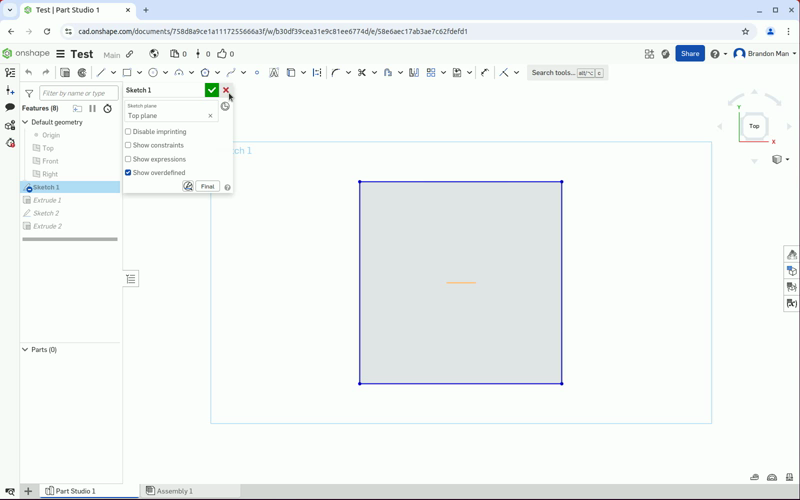
key(shift+s)
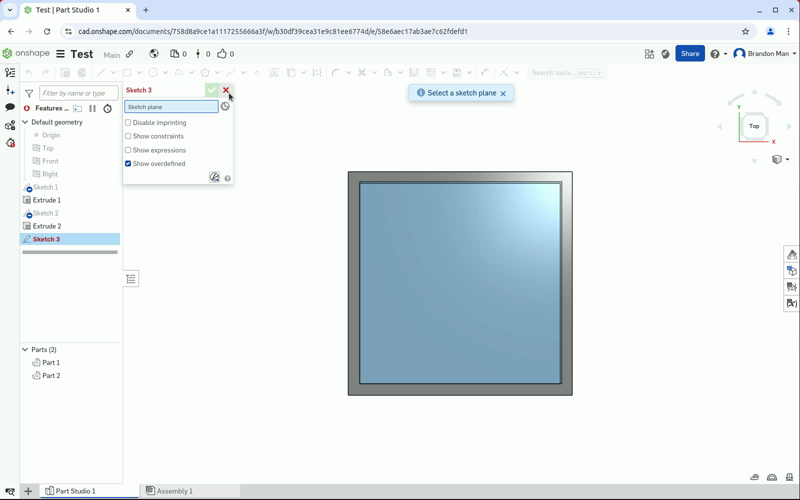
mouse_move(73, 150)
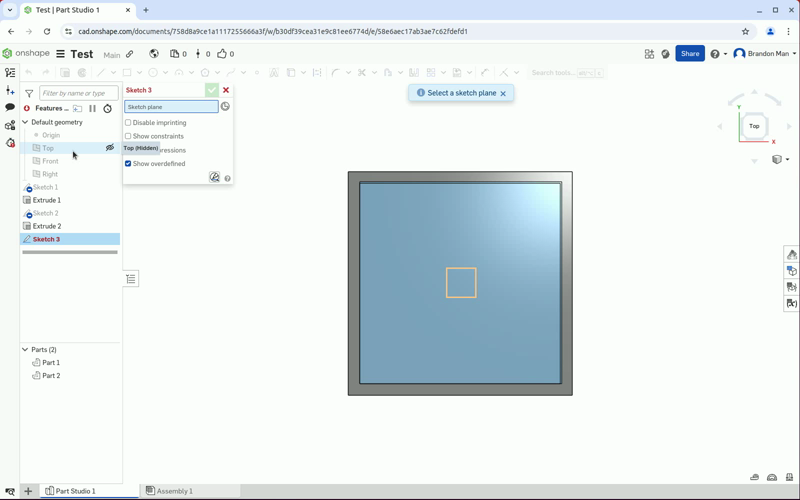
click(73, 150)
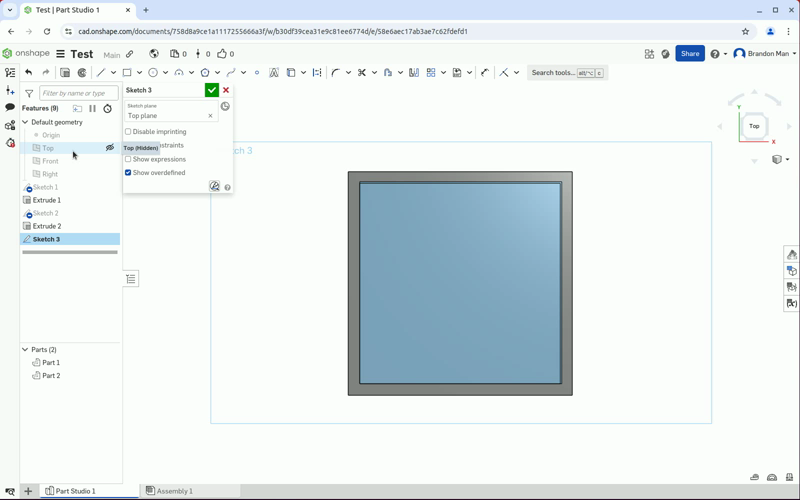
mouse_move(73, 352)
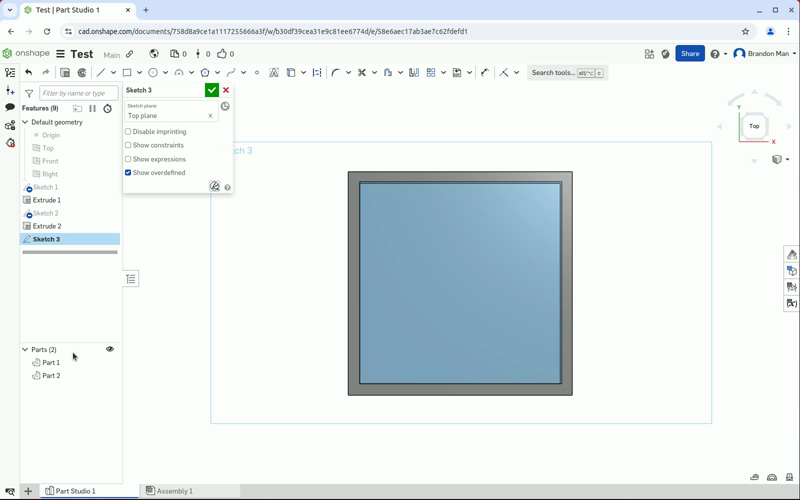
key(y)
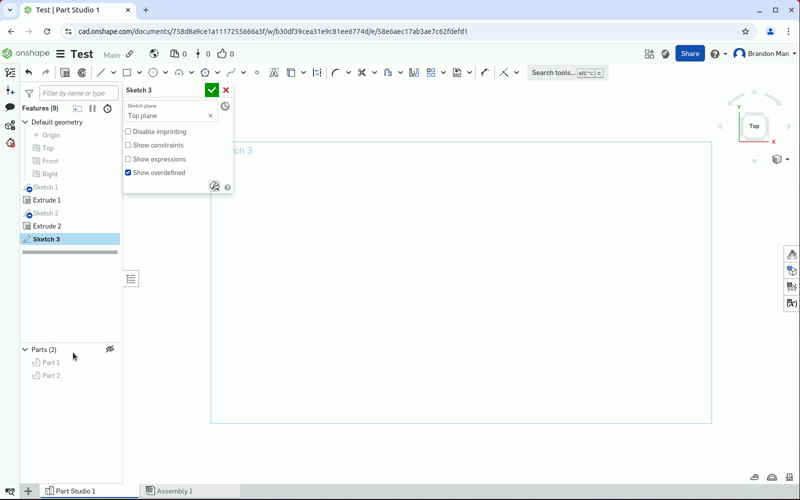
key(l)
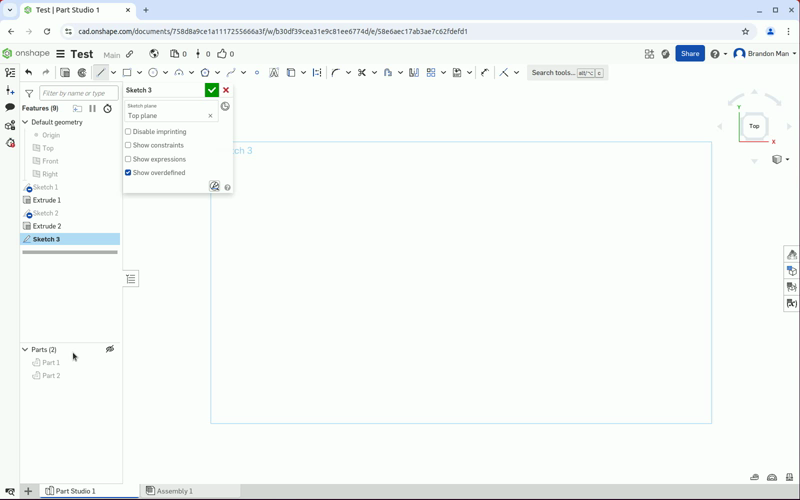
key_down(shift)
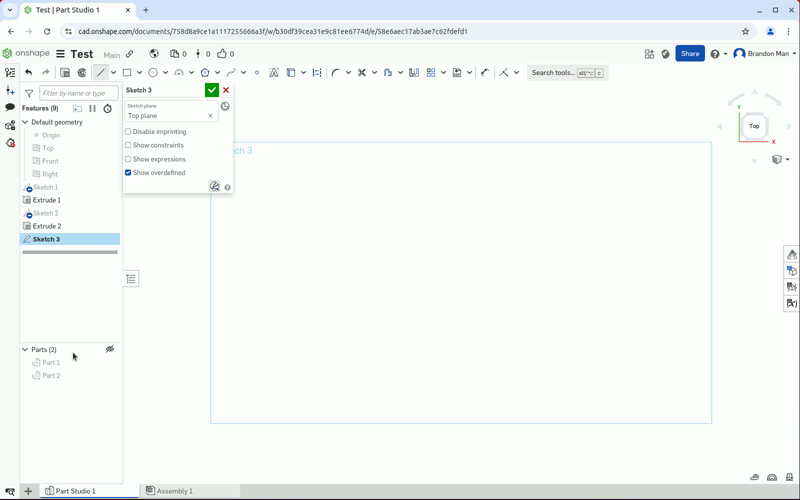
mouse_move(348, 395)
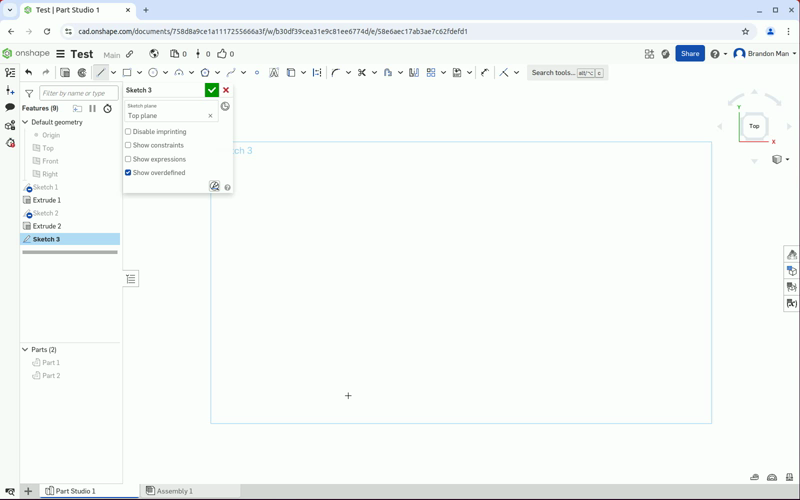
click(348, 395)
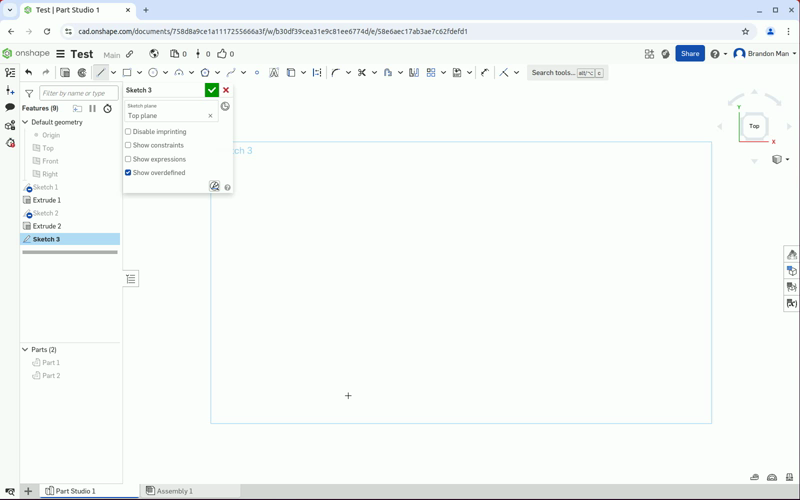
key_up(shift)
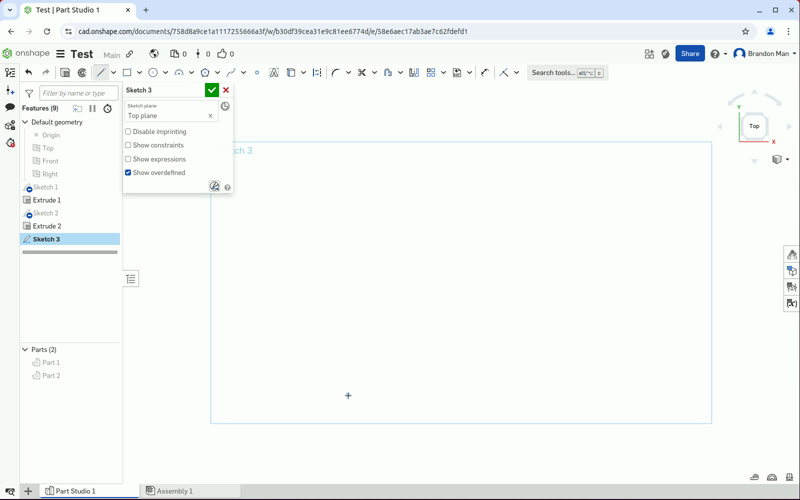
key_down(shift)
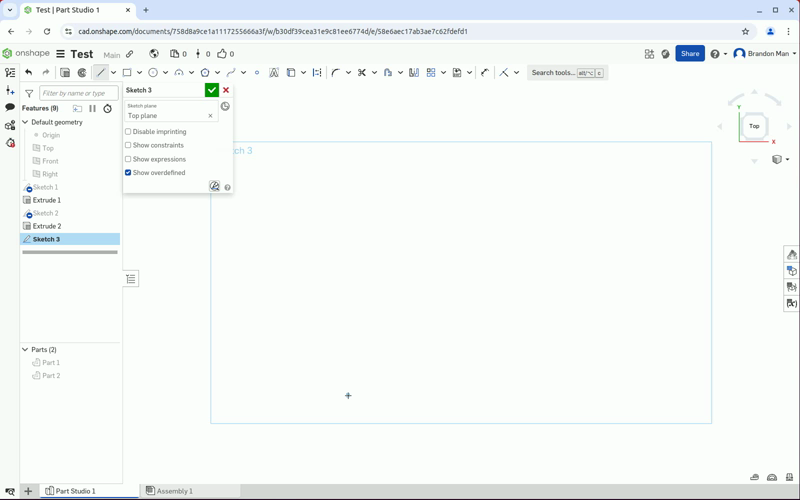
mouse_move(572, 395)
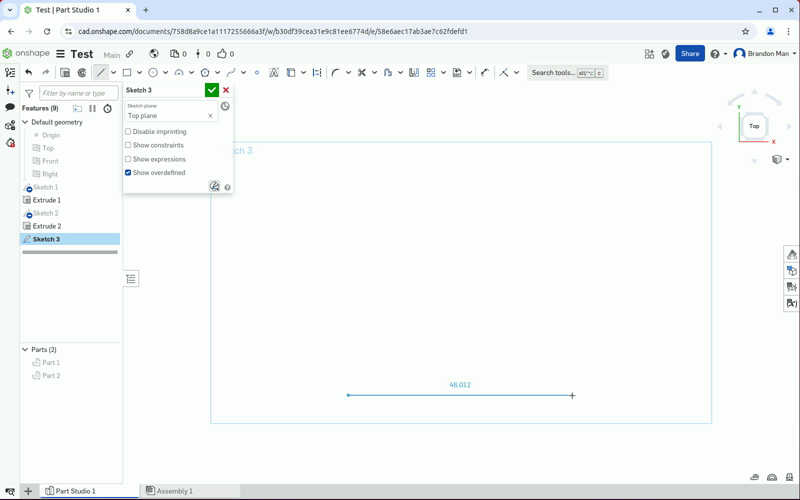
click(572, 395)
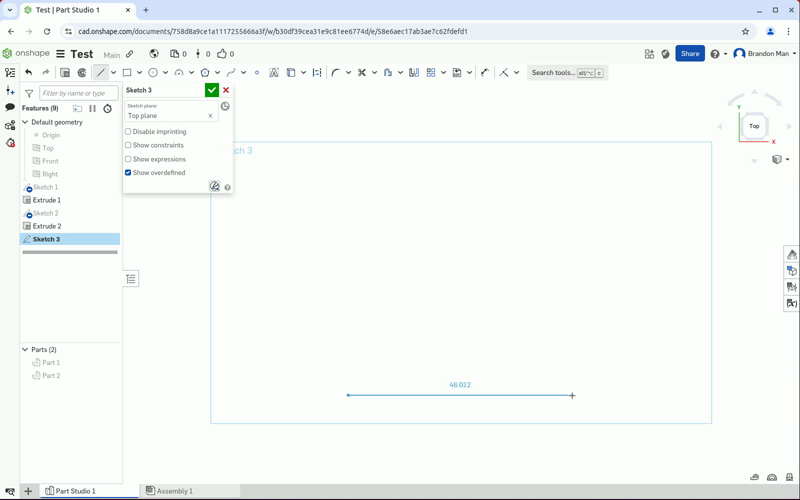
key_up(shift)
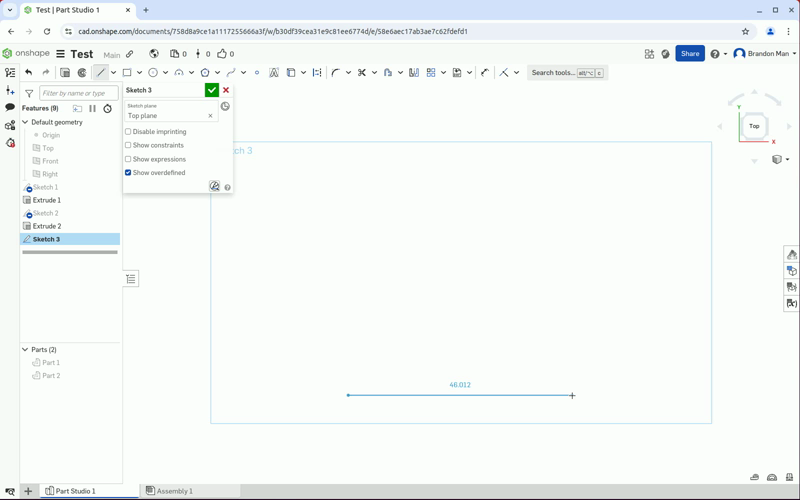
key_down(shift)
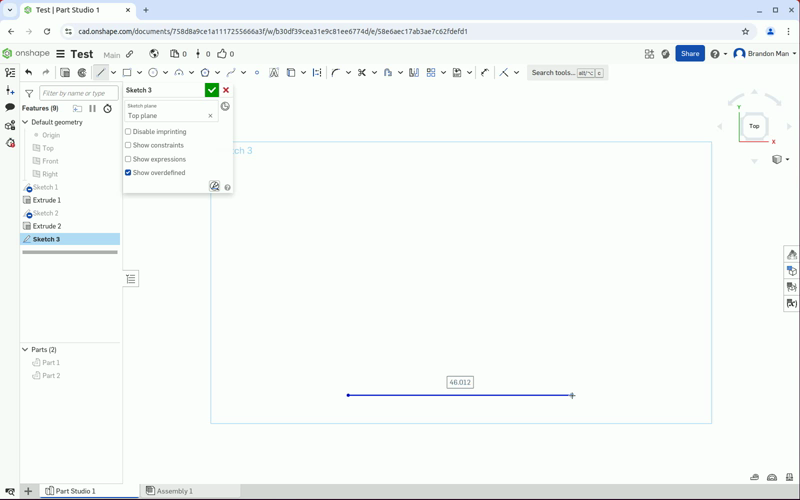
mouse_move(572, 171)
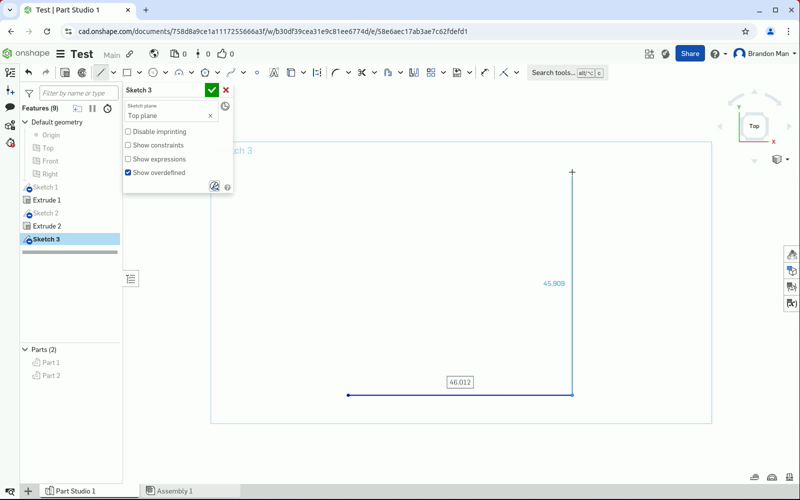
click(572, 171)
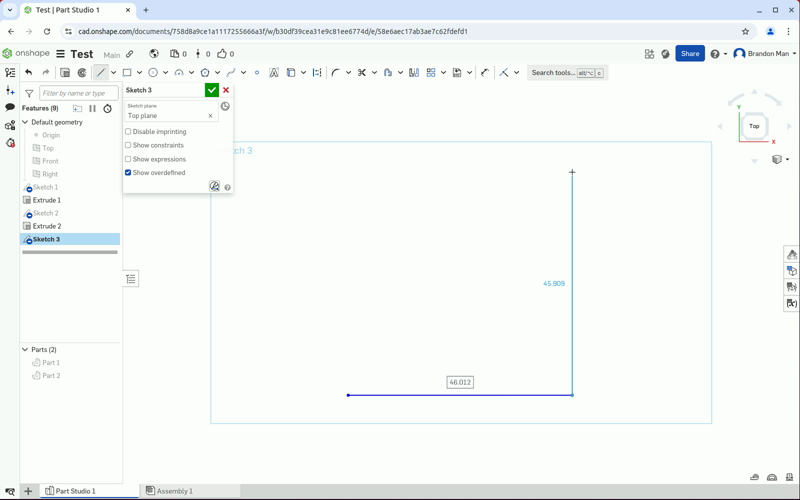
key_up(shift)
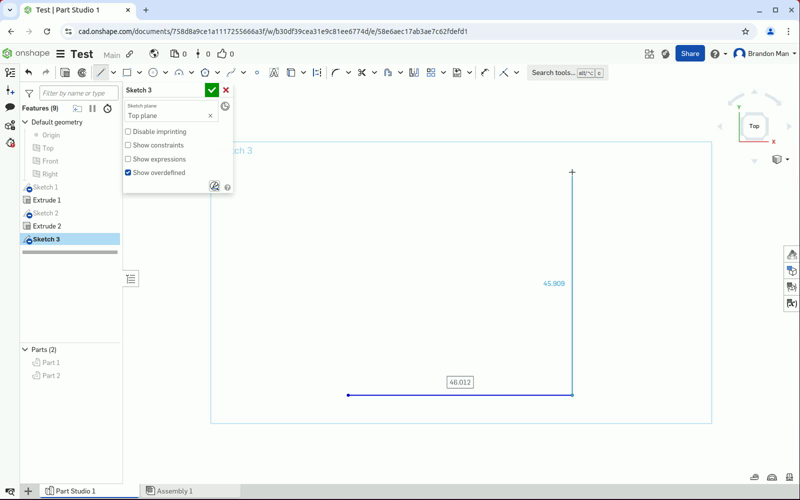
key_down(shift)
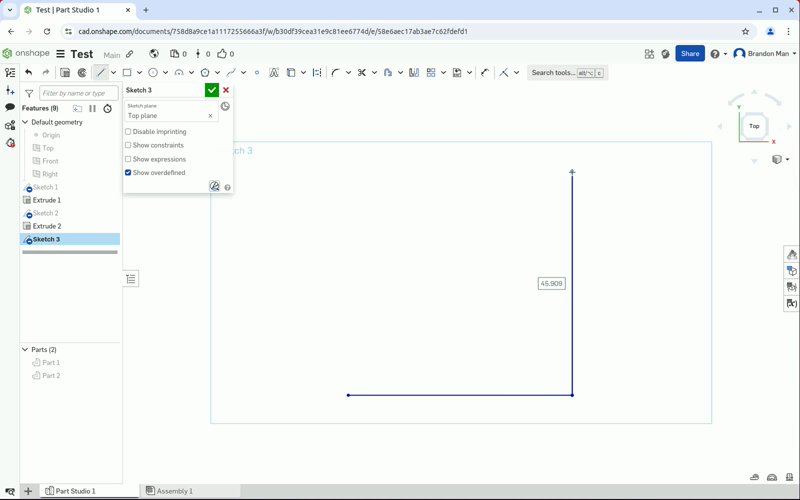
mouse_move(348, 171)
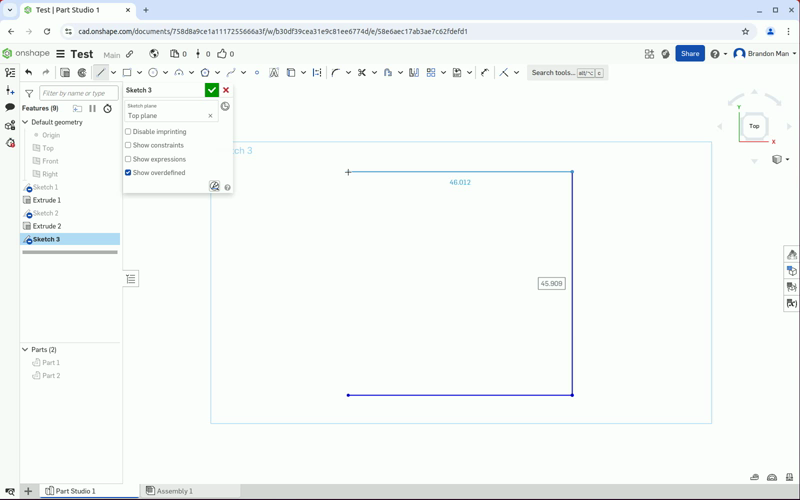
click(348, 171)
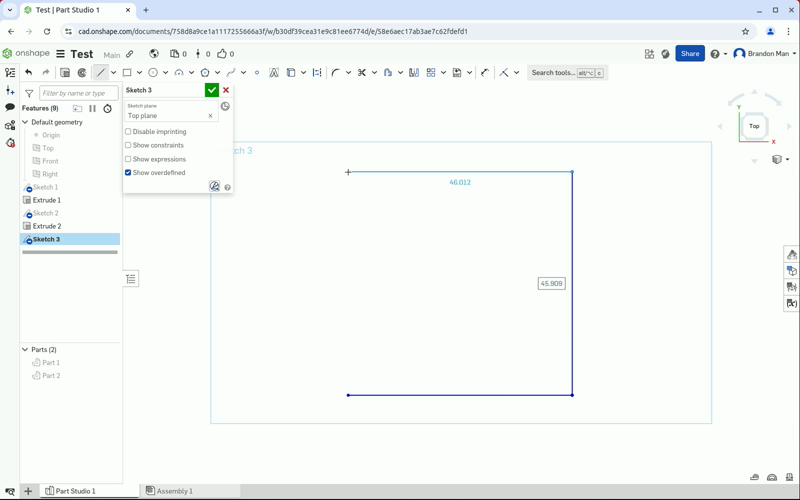
key_up(shift)
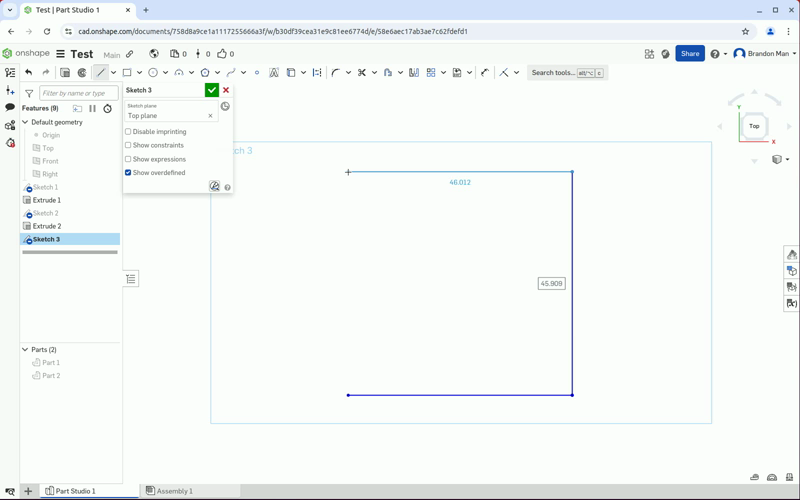
key_down(shift)
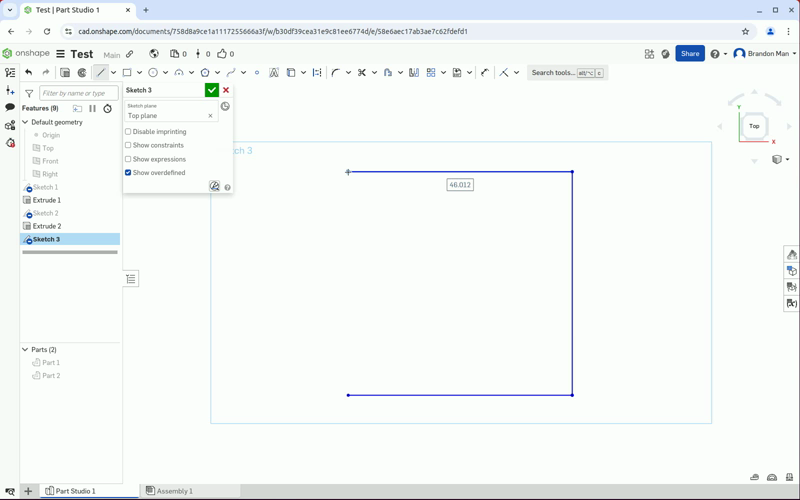
mouse_move(348, 395)
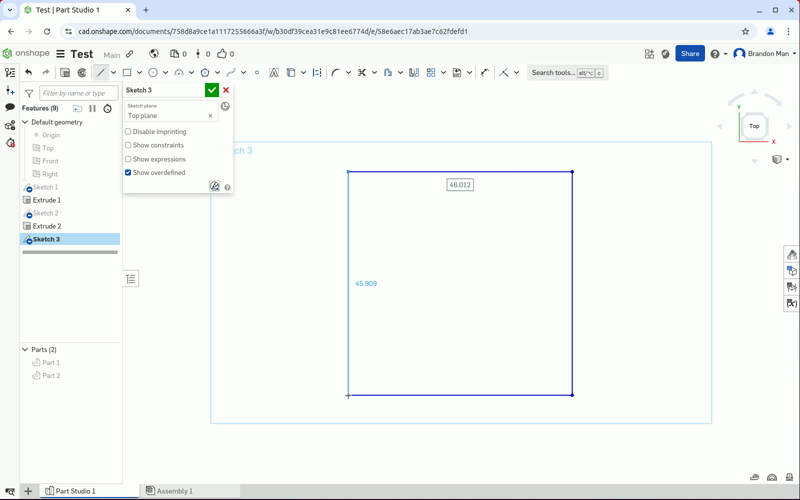
key_up(shift)
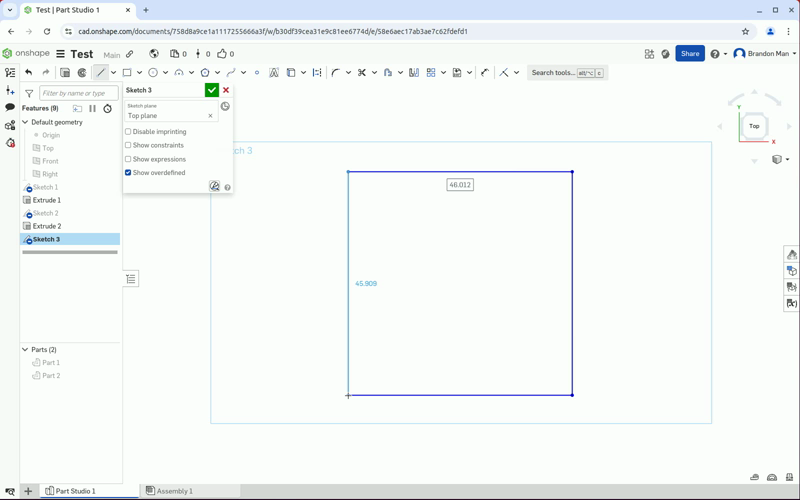
click(348, 395)
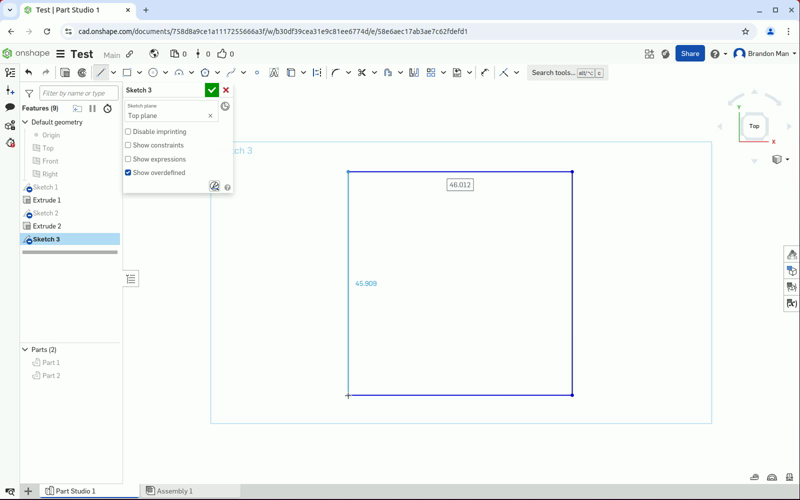
key(esc)
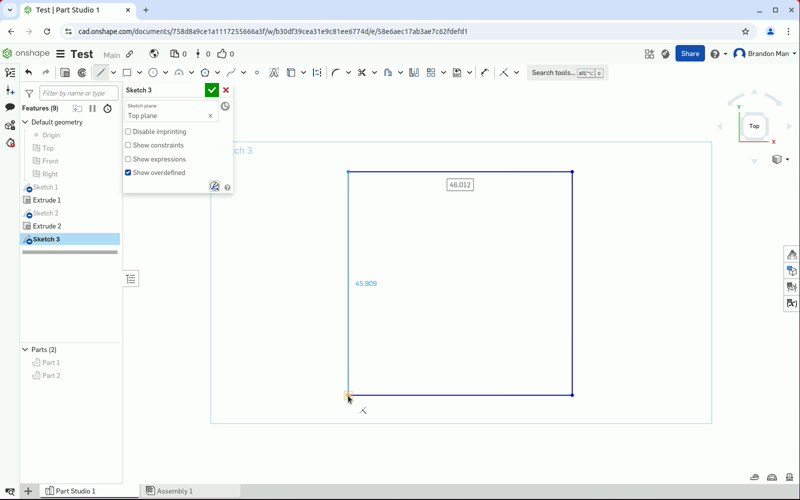
key(l)
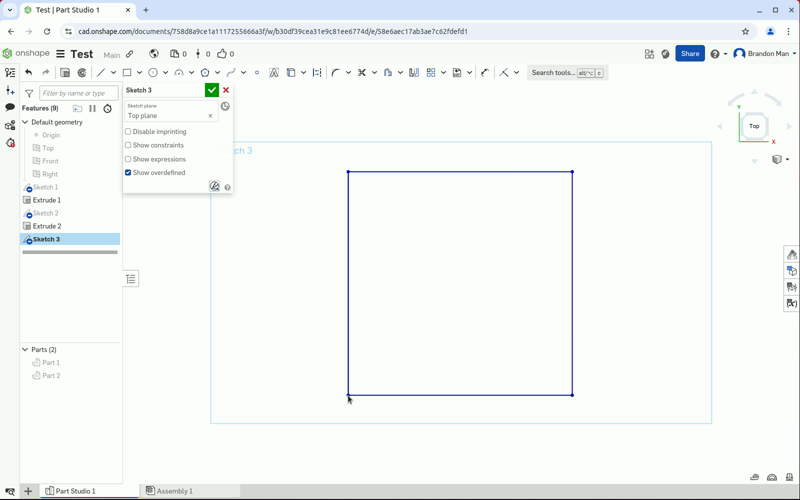
key_down(shift)
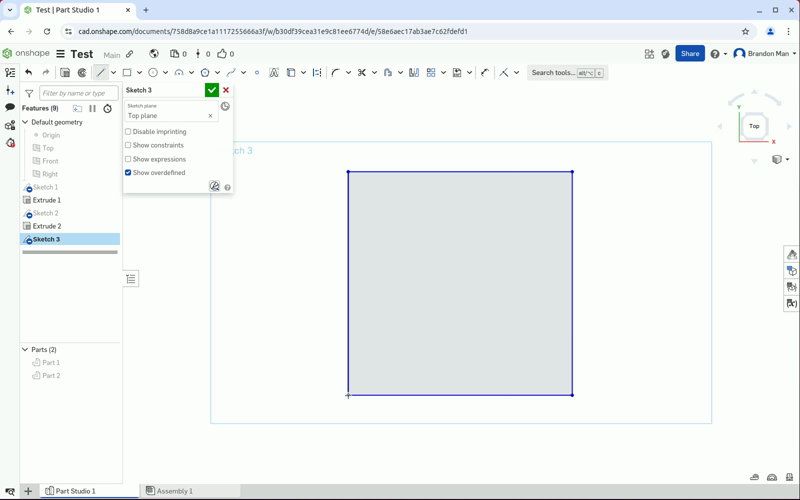
mouse_move(359, 383)
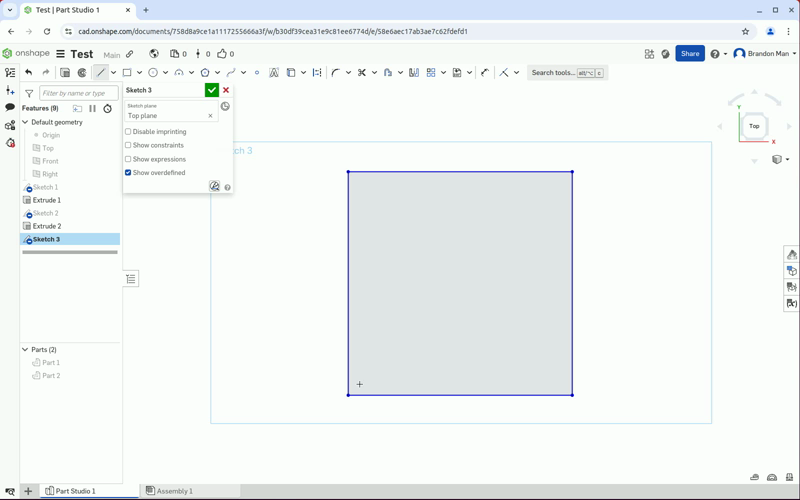
click(359, 383)
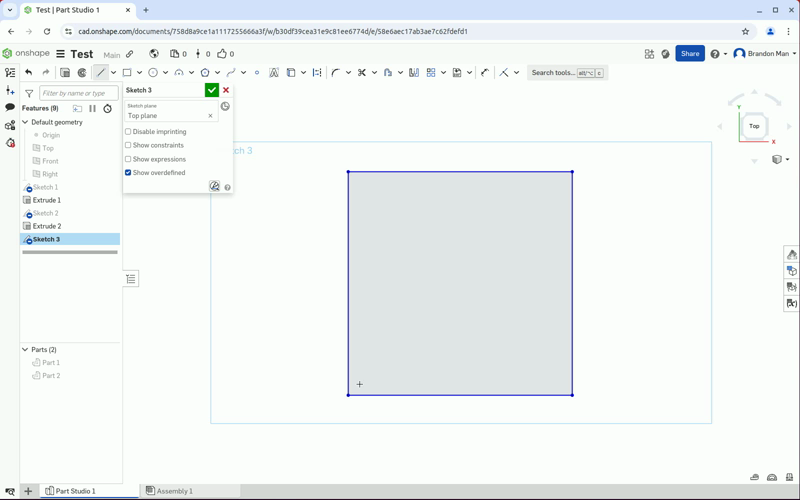
key_up(shift)
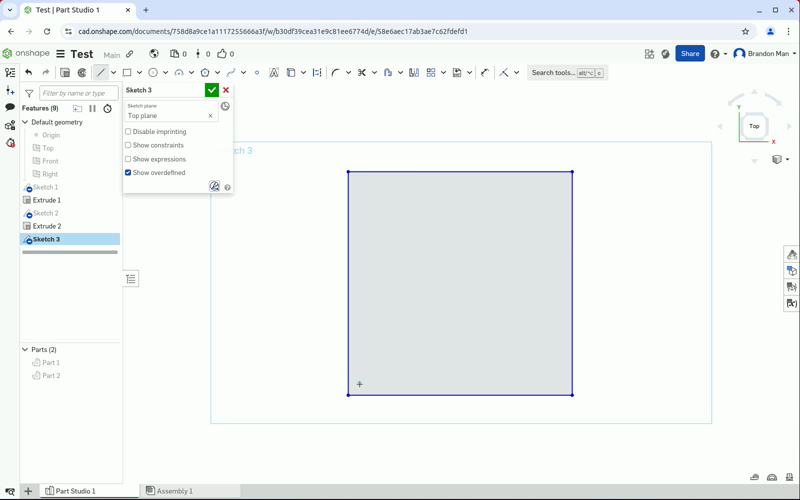
key_down(shift)
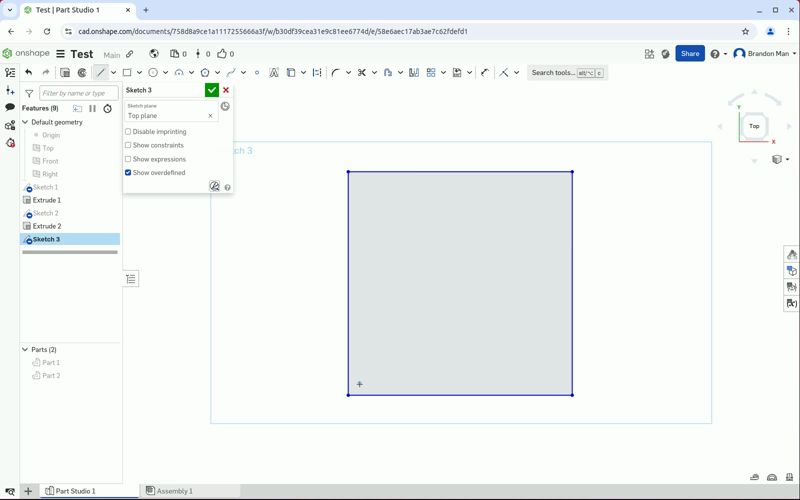
mouse_move(560, 383)
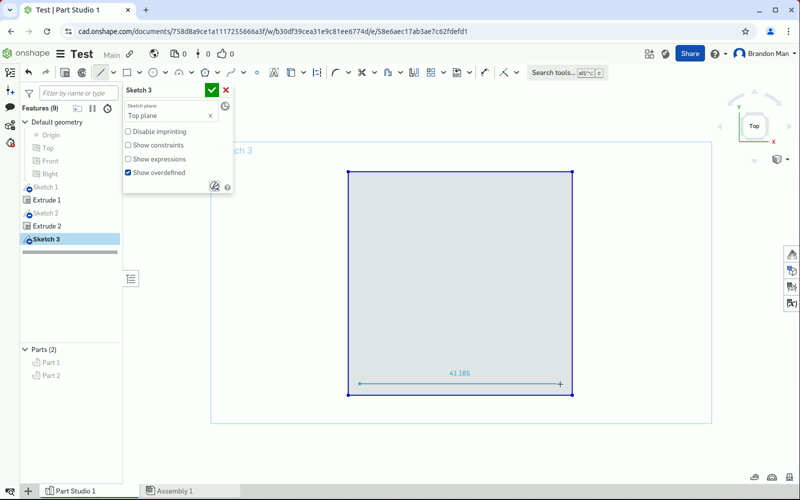
click(560, 383)
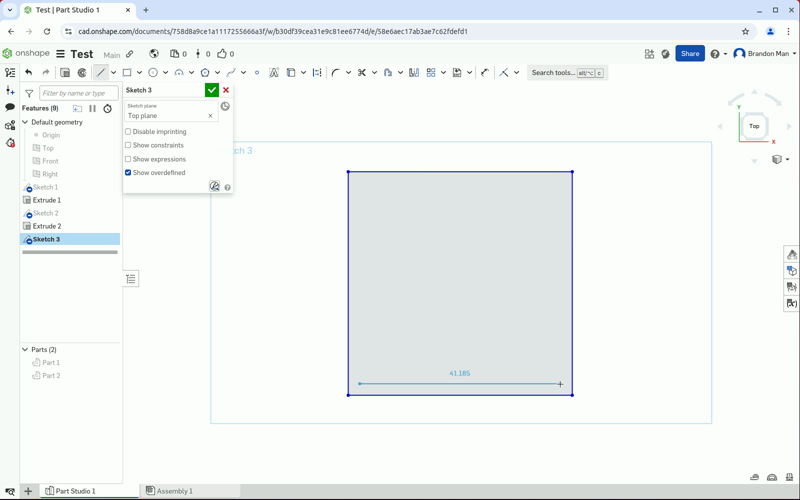
key_up(shift)
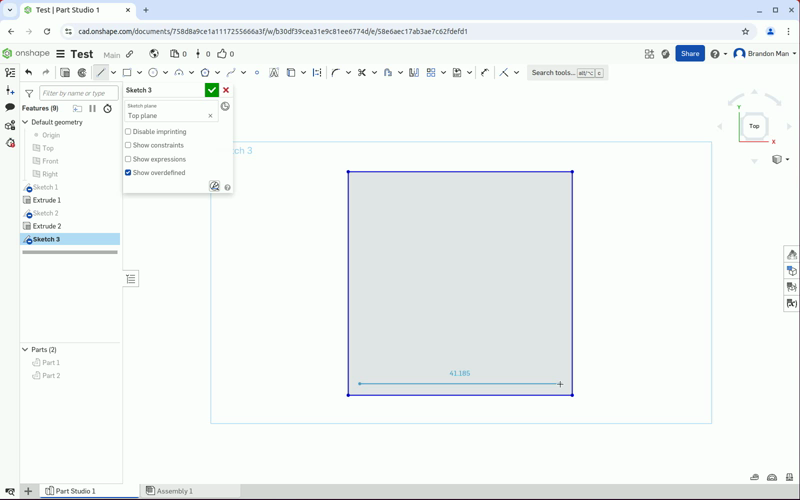
key_down(shift)
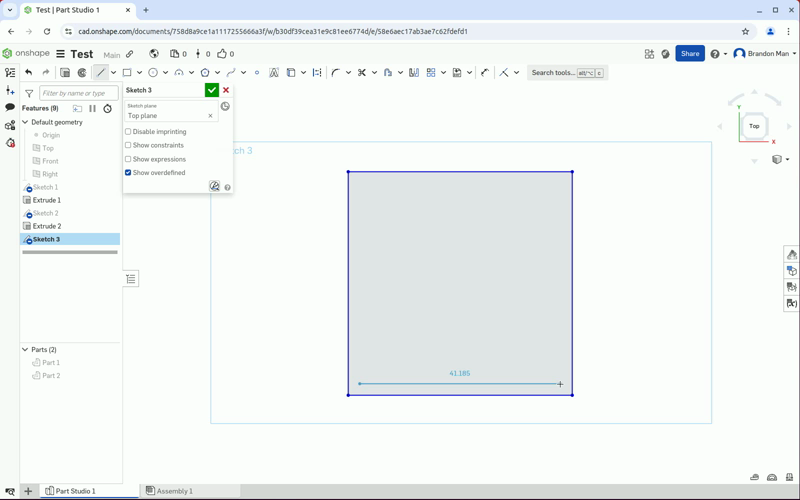
mouse_move(560, 183)
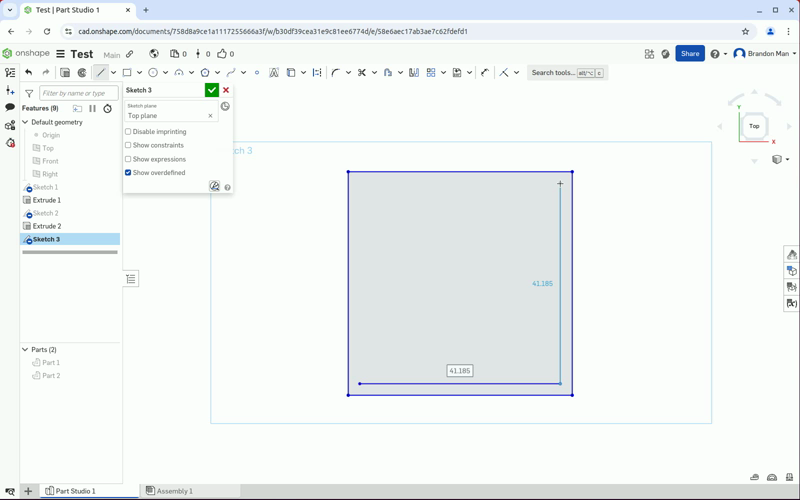
click(560, 183)
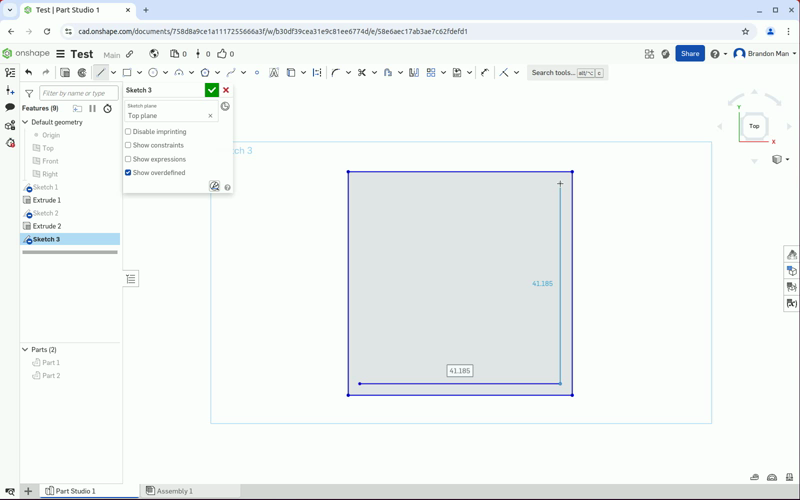
key_up(shift)
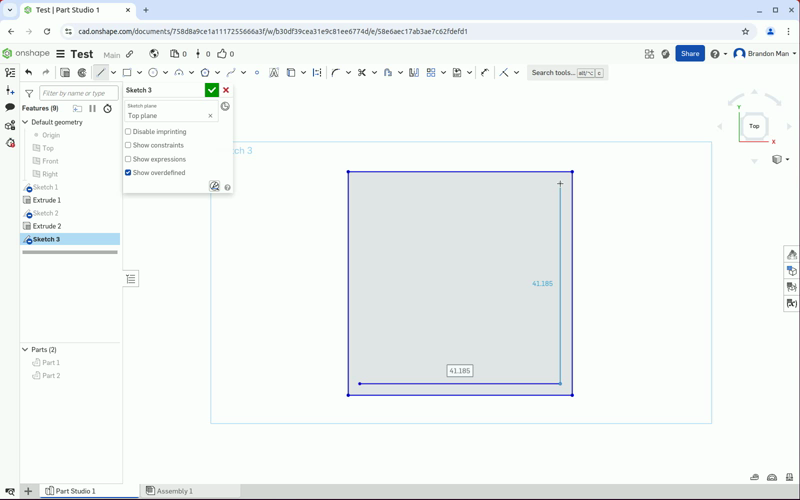
key_down(shift)
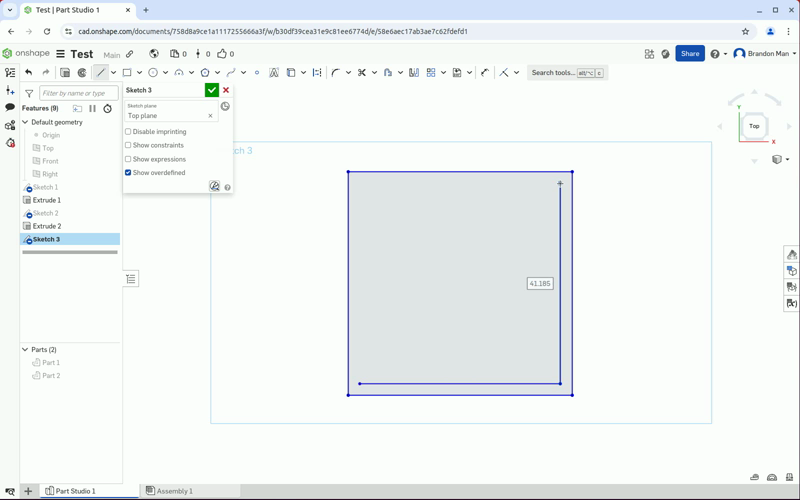
mouse_move(359, 183)
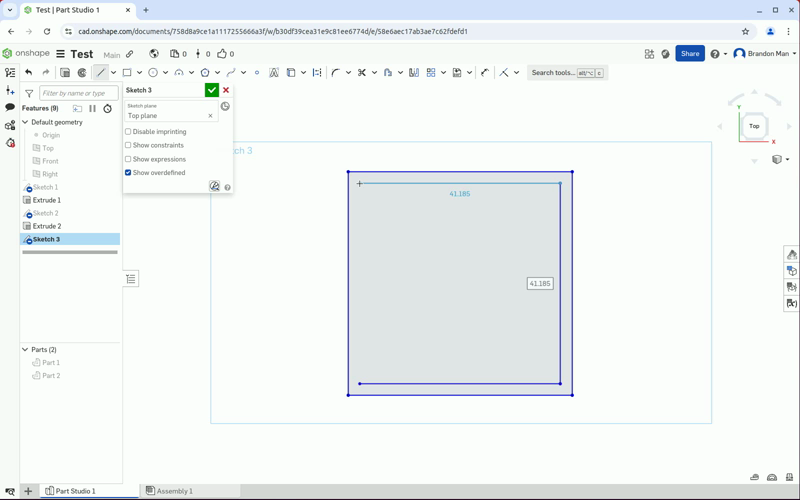
click(359, 183)
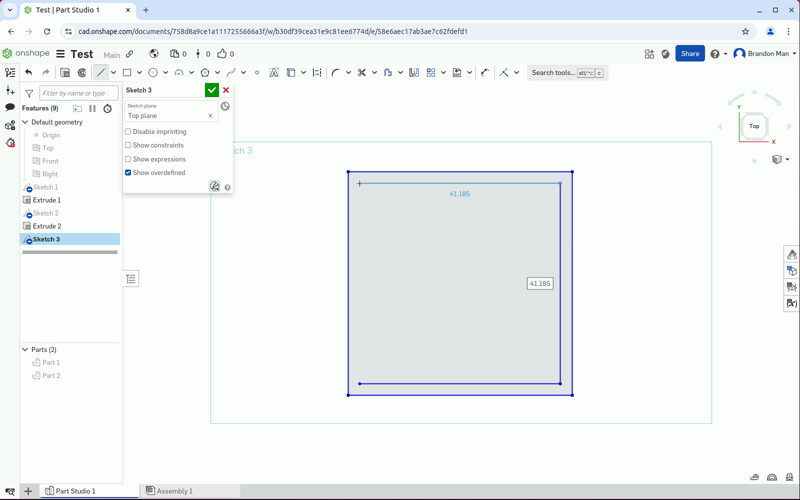
key_up(shift)
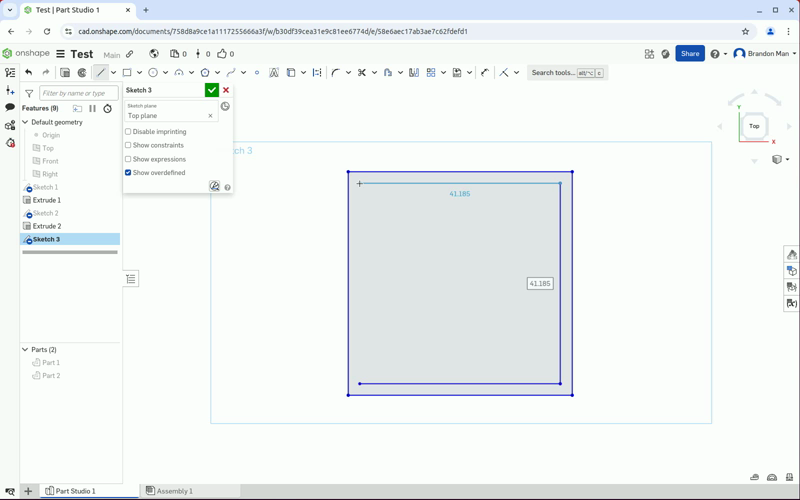
key_down(shift)
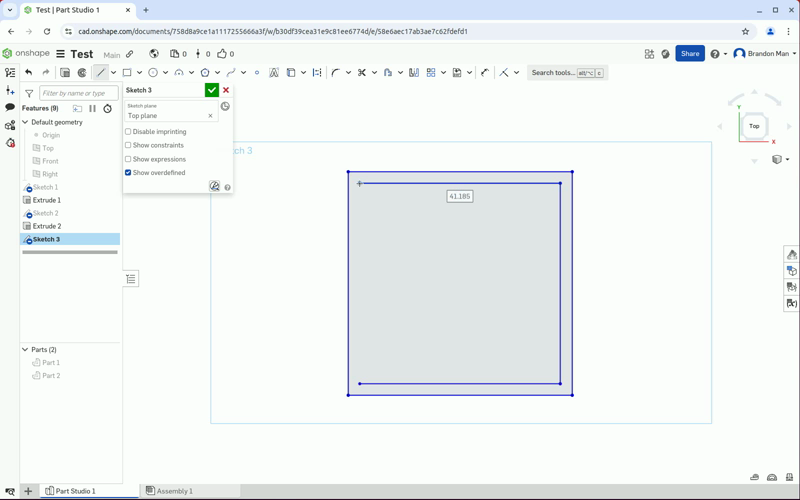
mouse_move(359, 383)
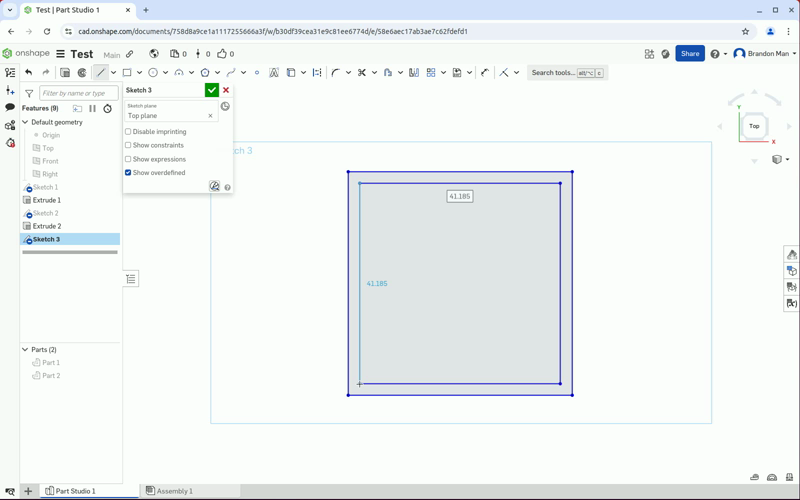
key_up(shift)
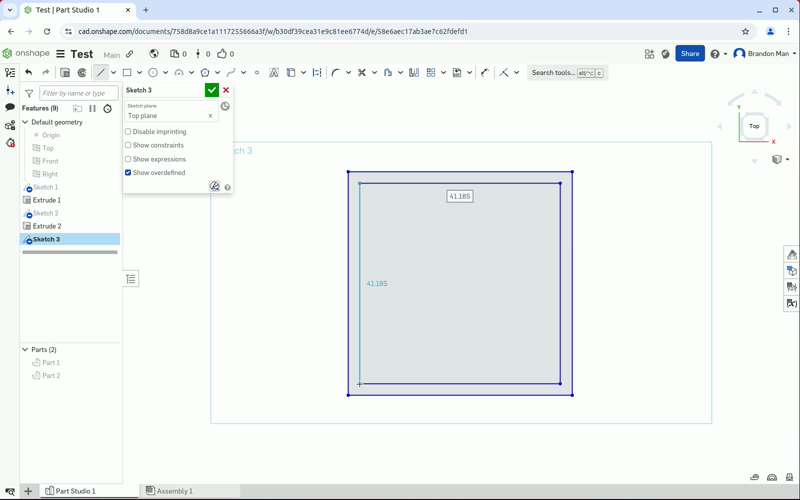
click(359, 383)
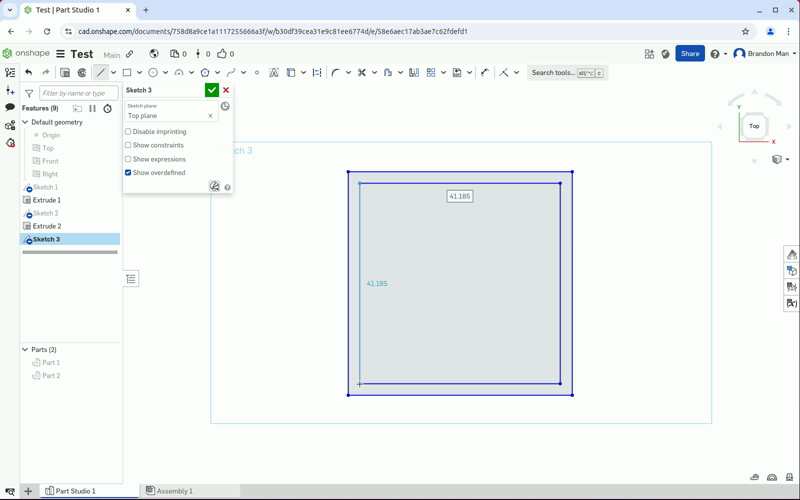
key(esc)
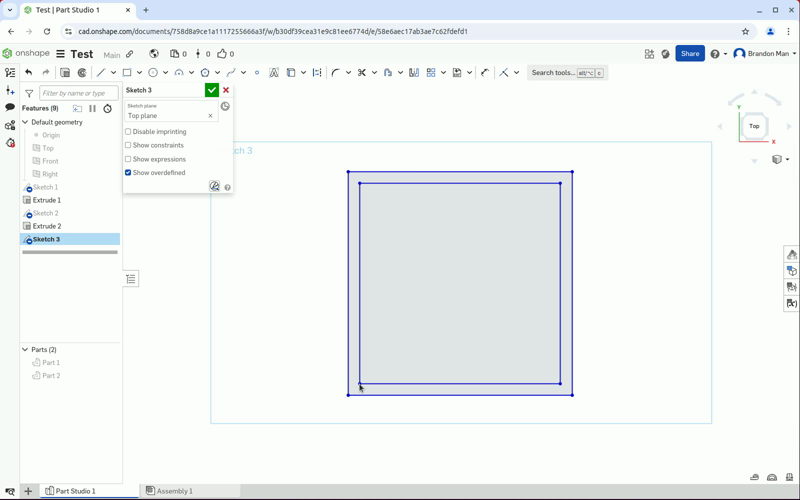
mouse_move(355, 388)
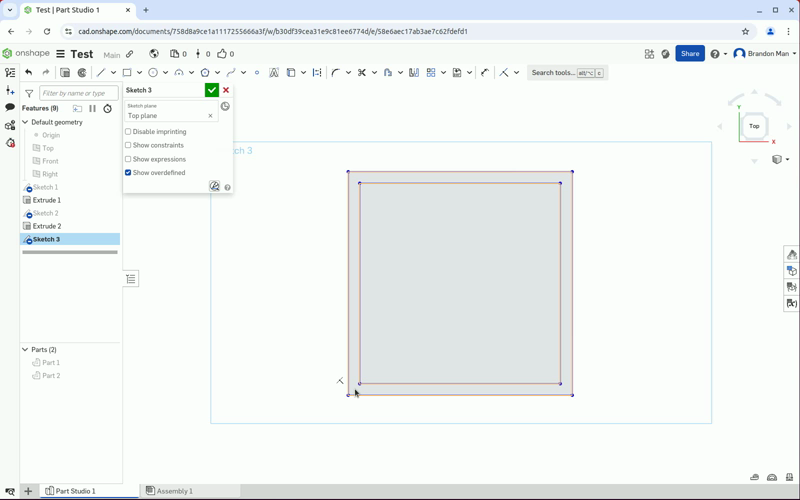
click(355, 388)
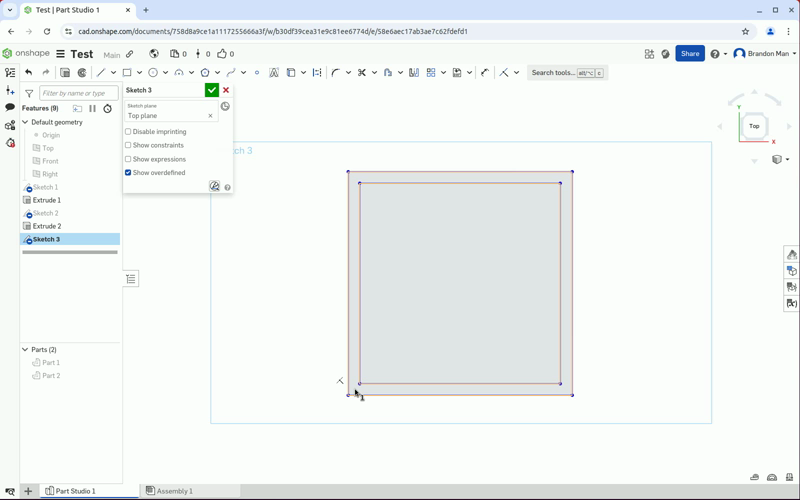
mouse_move(73, 352)
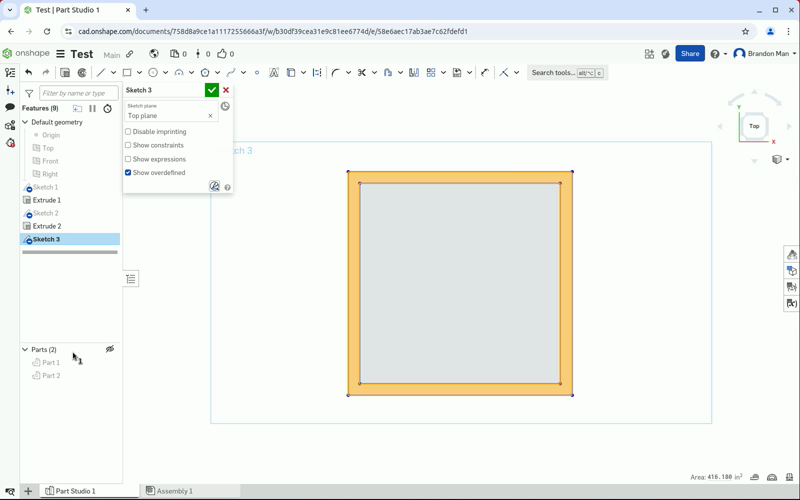
key(shift+y)
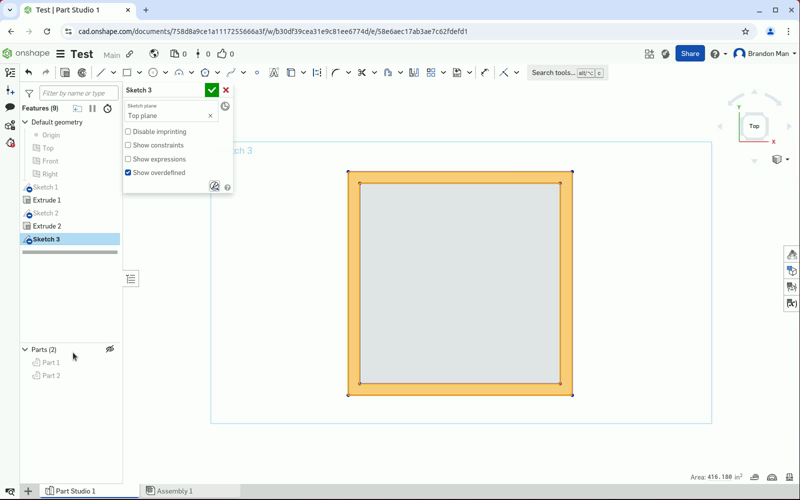
key(shift+e)
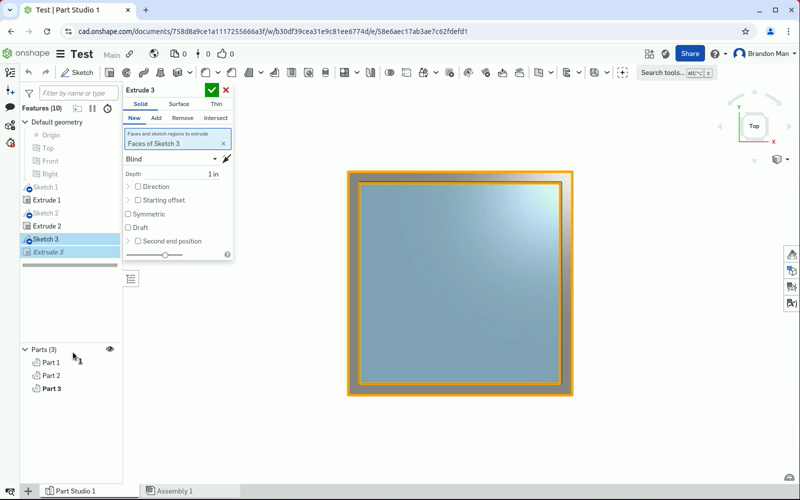
mouse_move(143, 106)
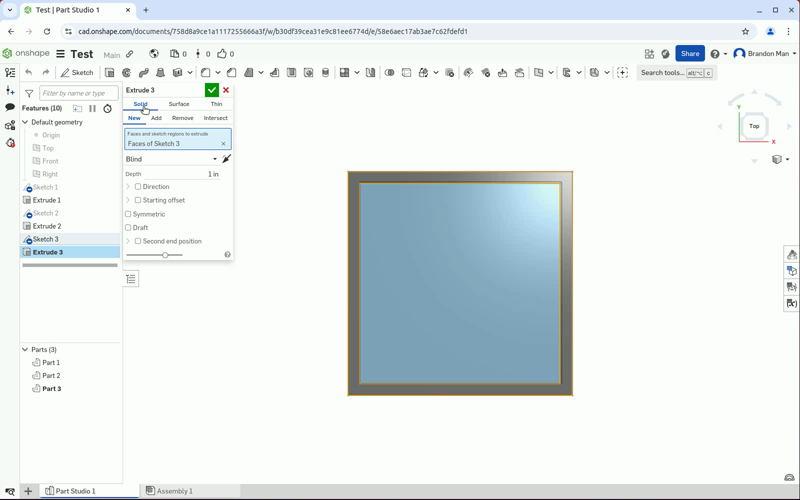
click(143, 106)
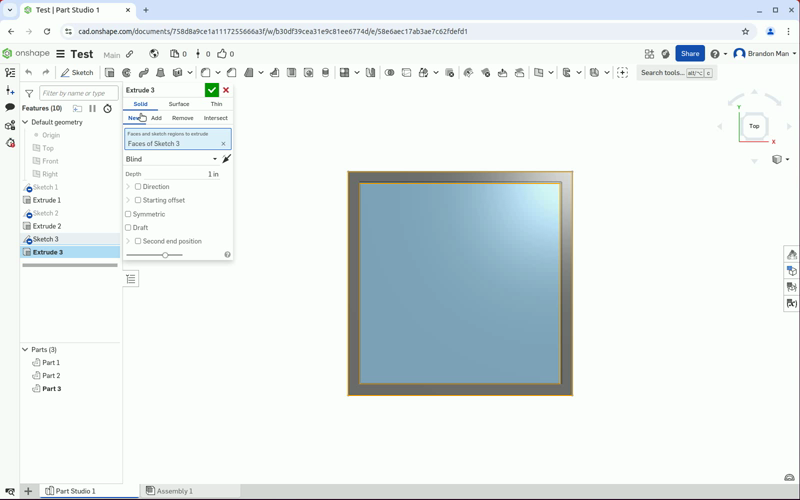
mouse_move(137, 120)
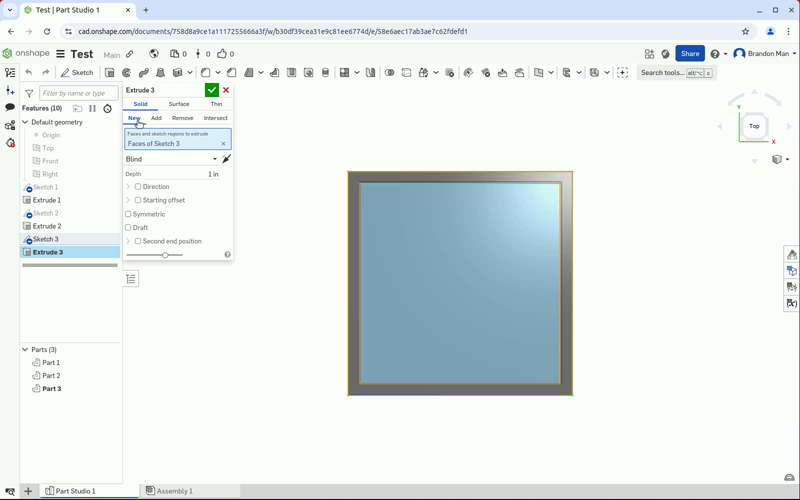
click(137, 120)
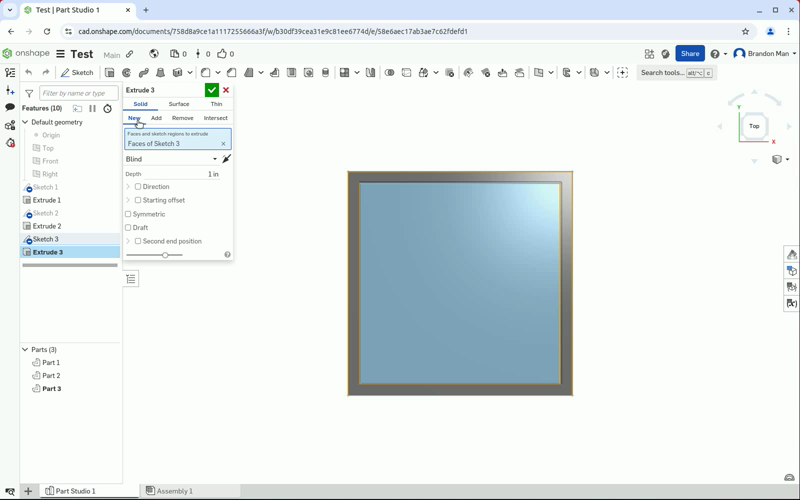
key(tab, 4)
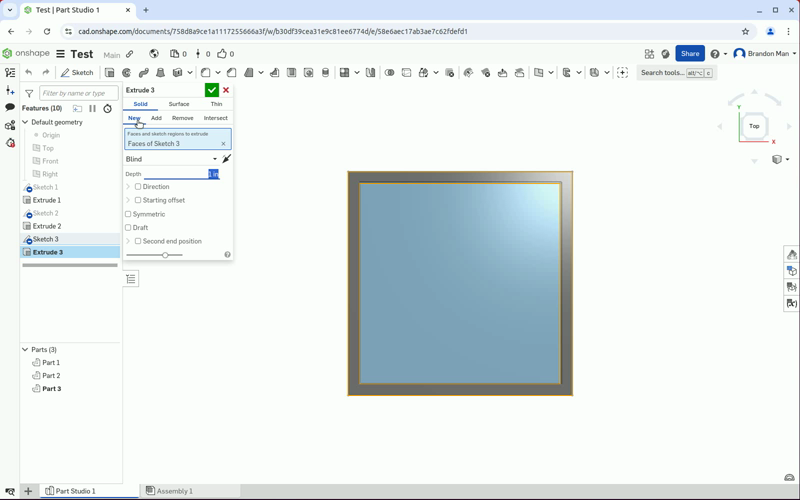
text(23.108)
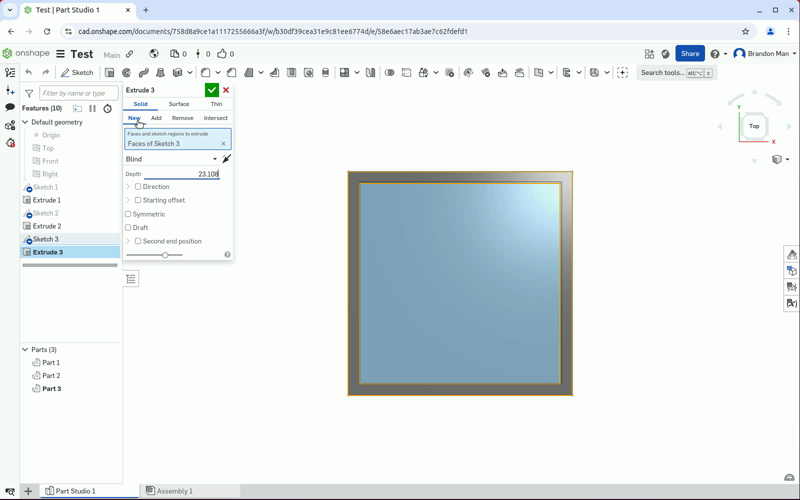
key(enter)
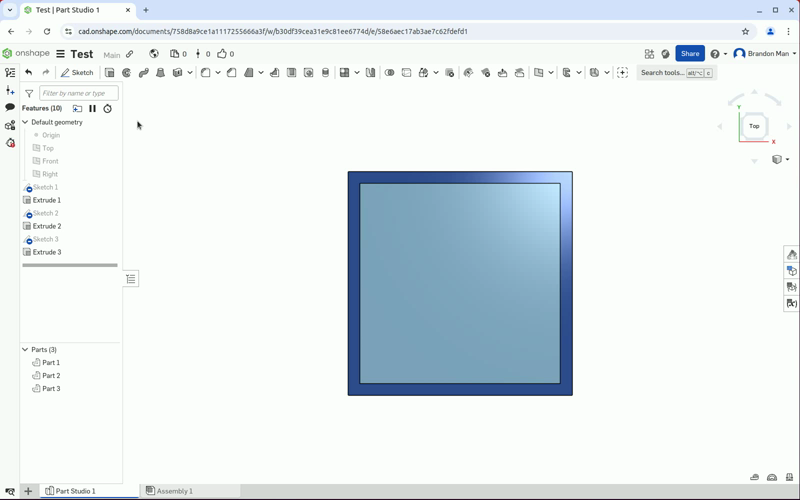
key(shift+h)
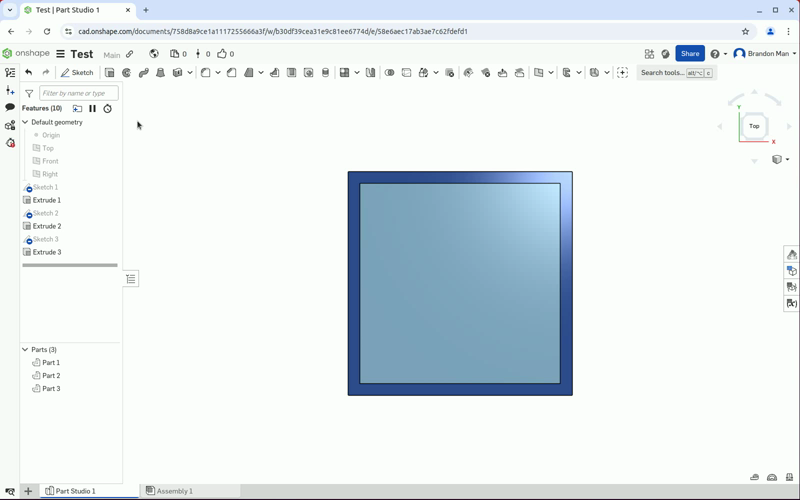
key(shift+h)
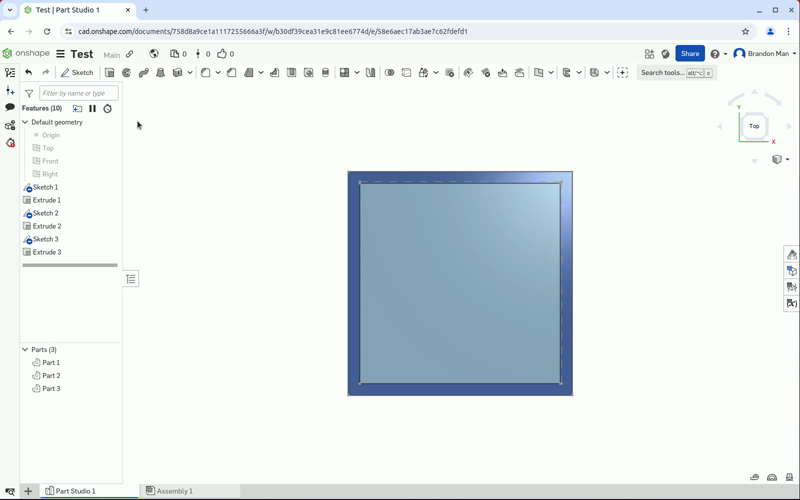
key(shift+7)
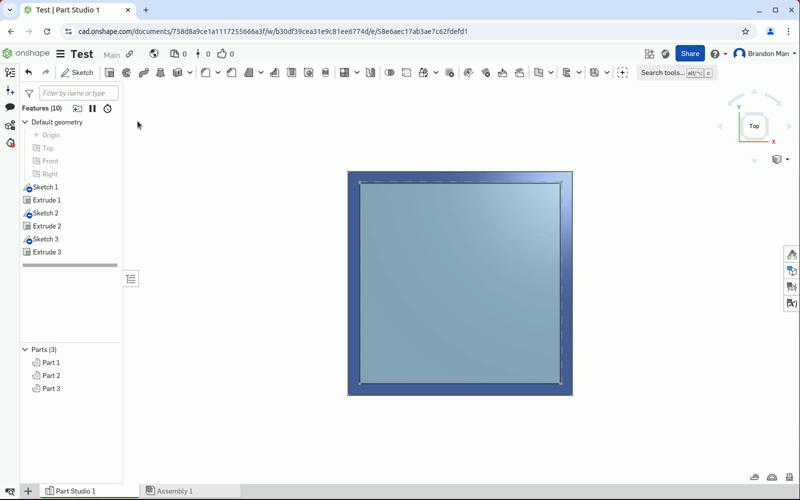
key(up, 3)
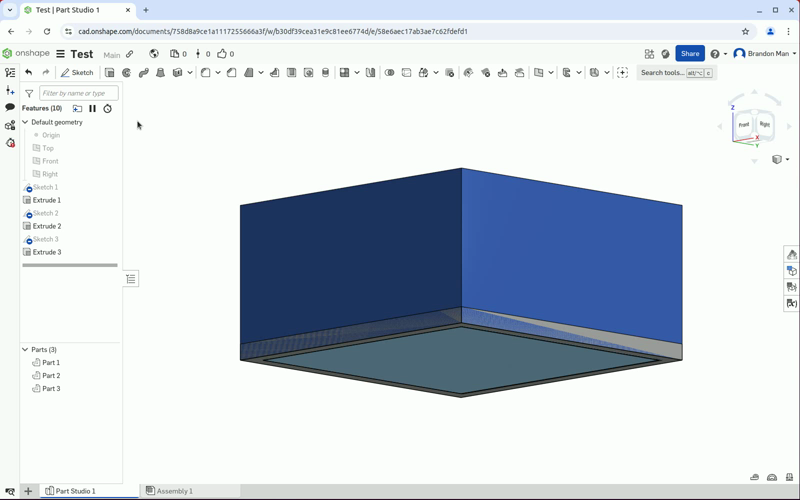
key(left, 3)
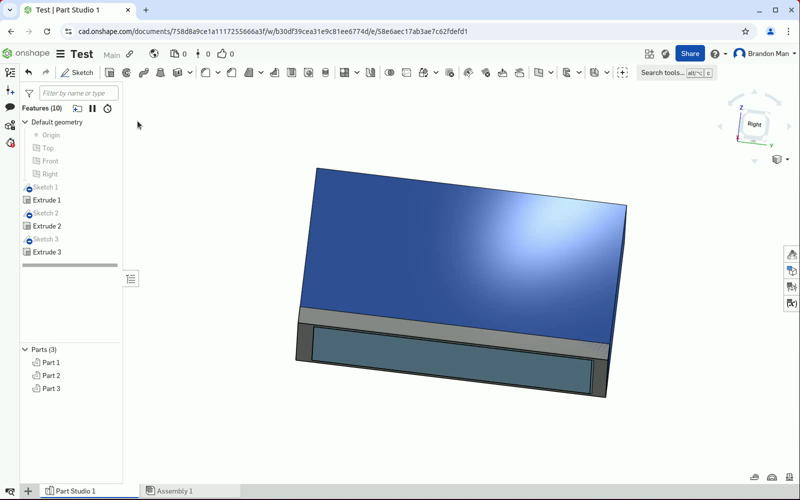
key(right, 3)
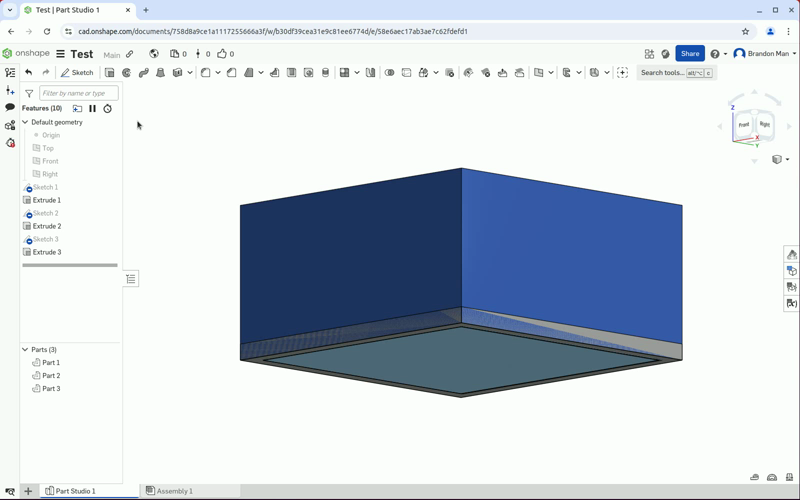
key(down, 3)
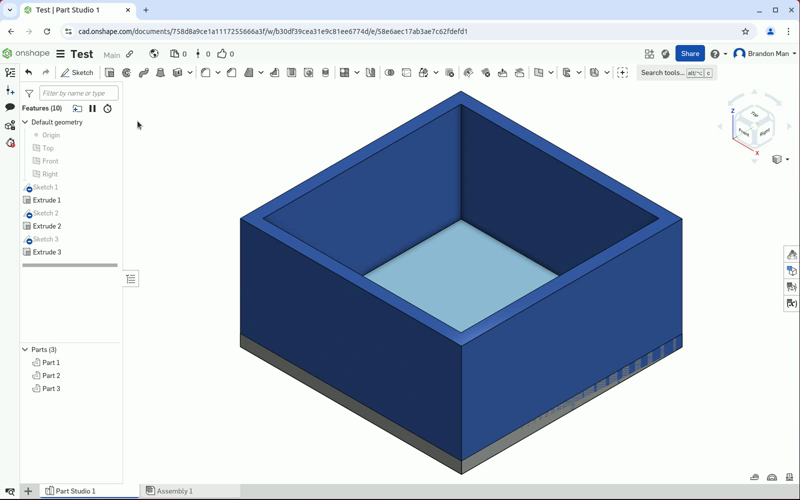
mouse_move(73, 189)
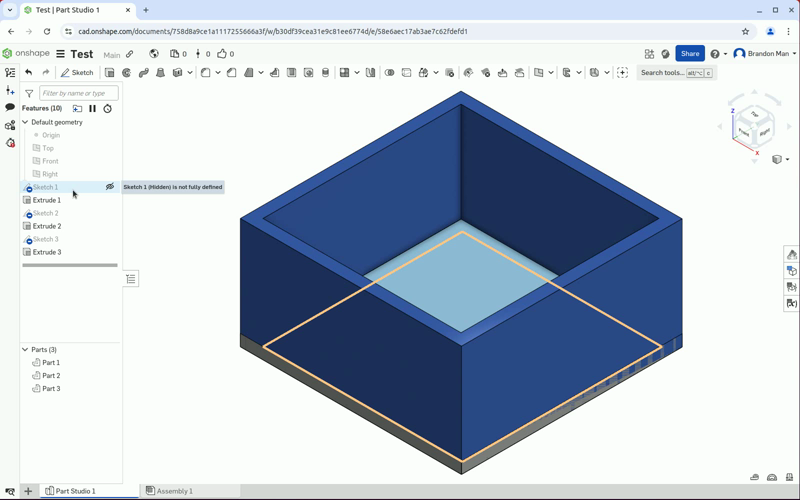
click(73, 189)